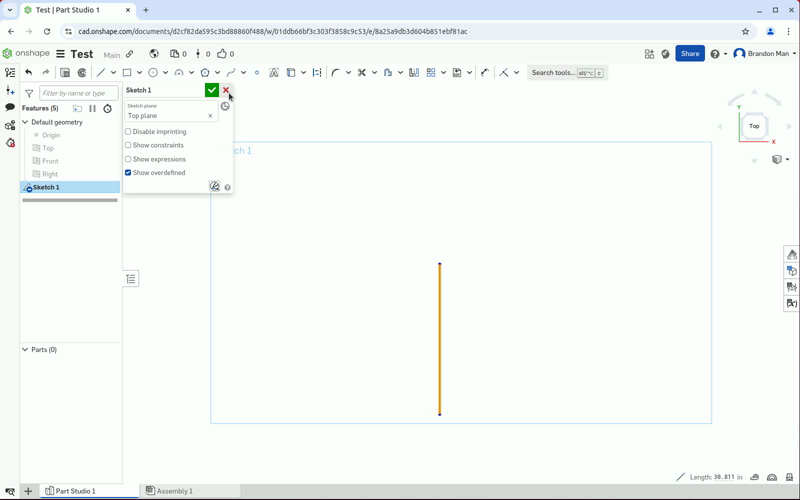
key(shift+h)
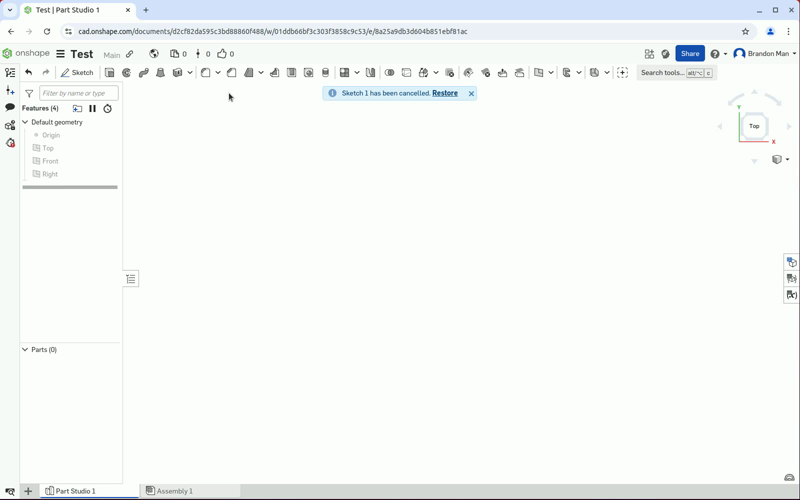
mouse_move(73, 352)
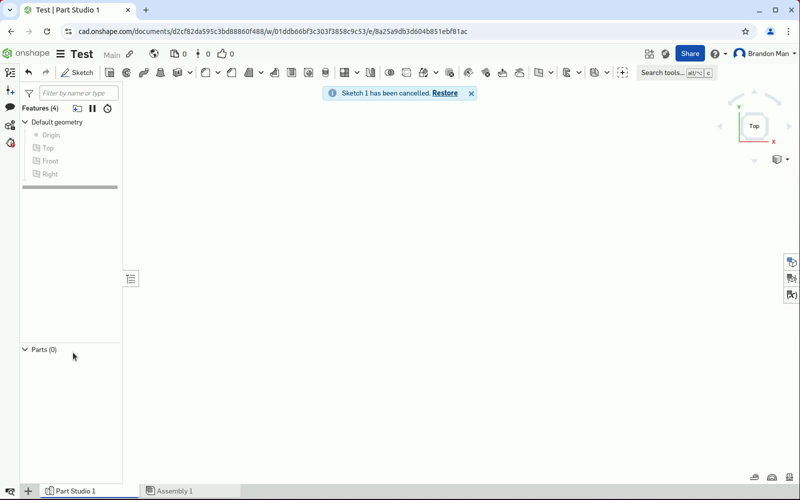
key(y)
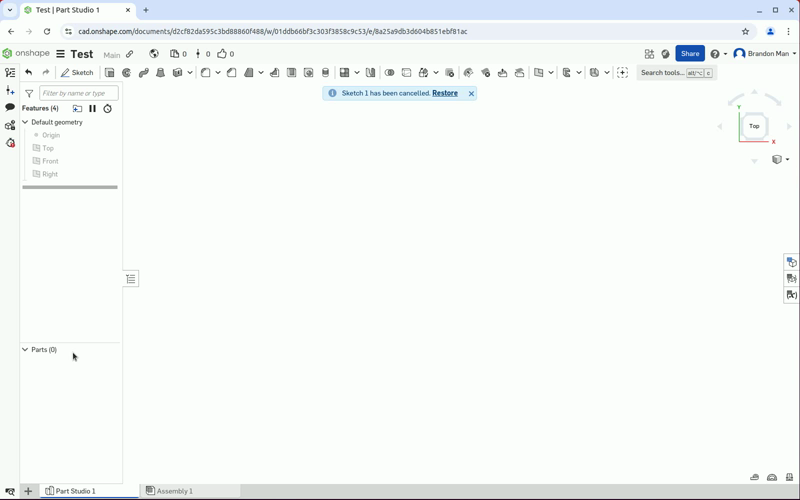
key(shift+p)
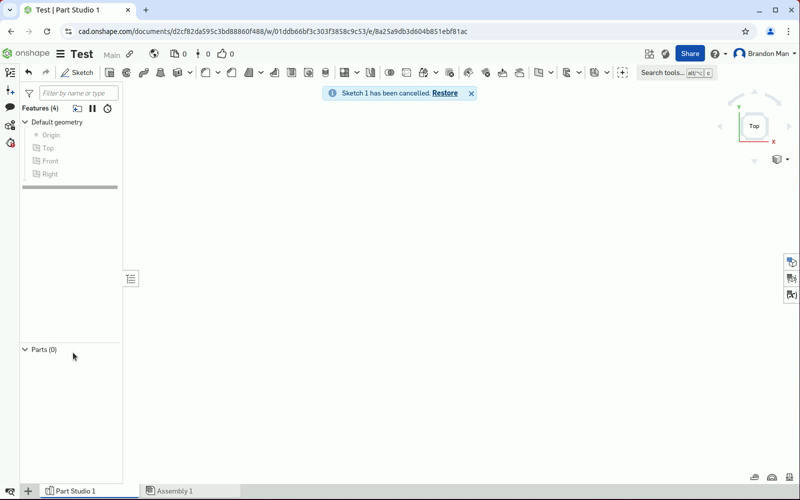
key(space)
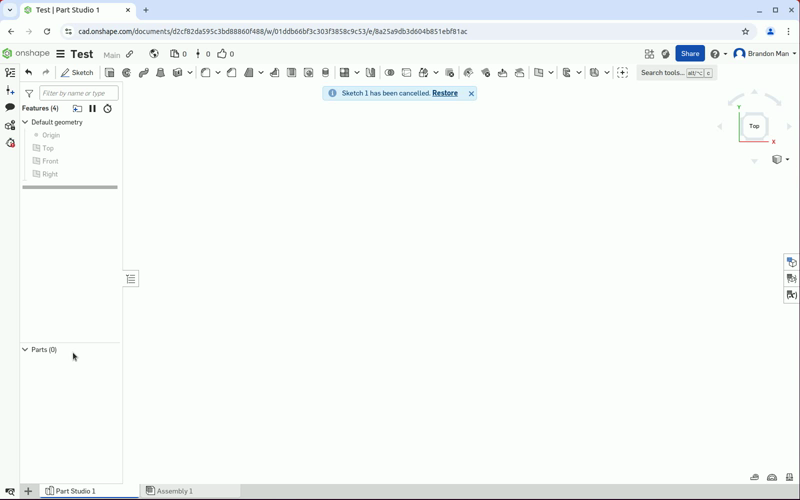
key_down(shift)
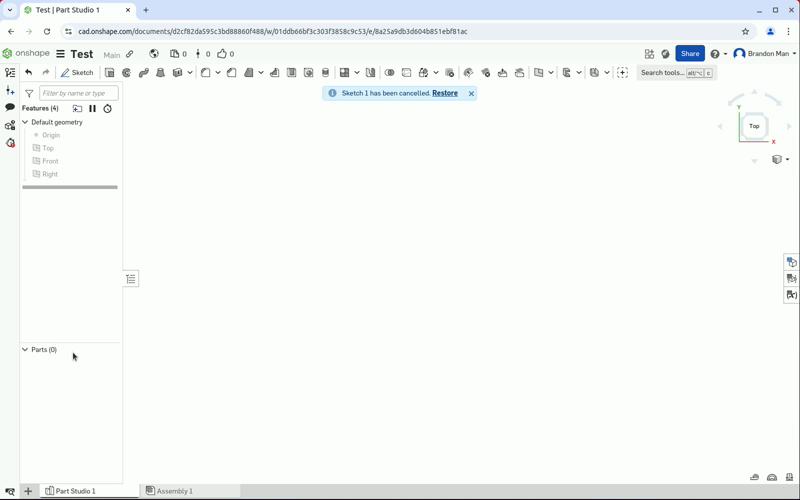
key(up)
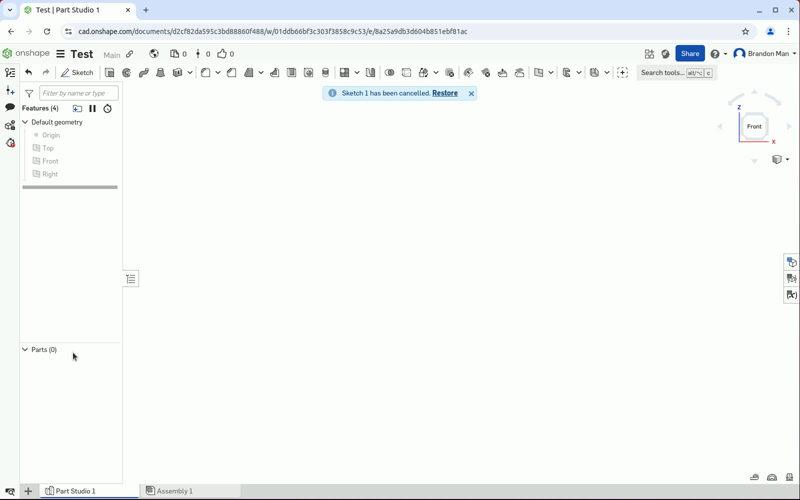
key_up(shift)
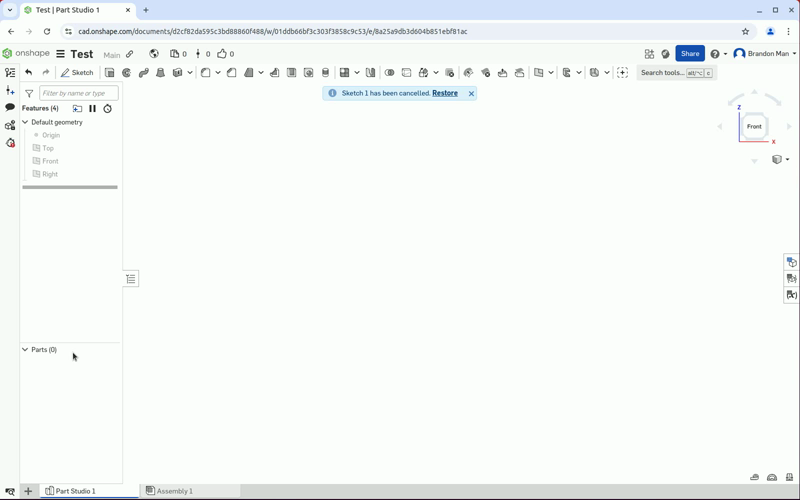
mouse_move(73, 352)
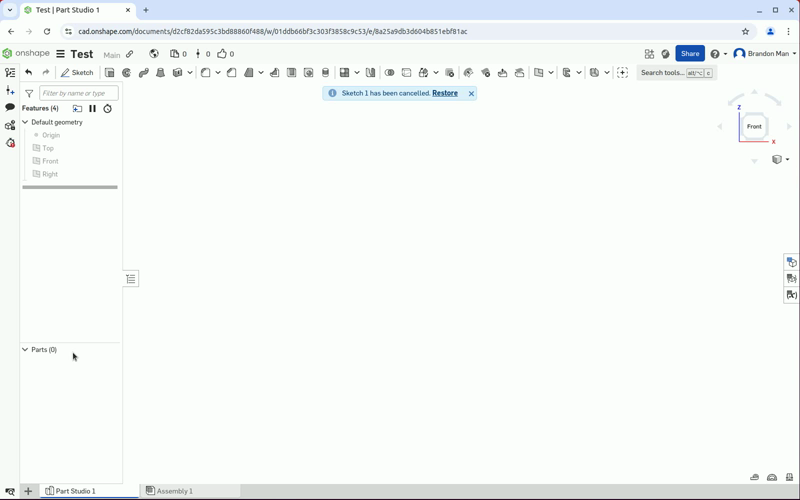
key(shift+y)
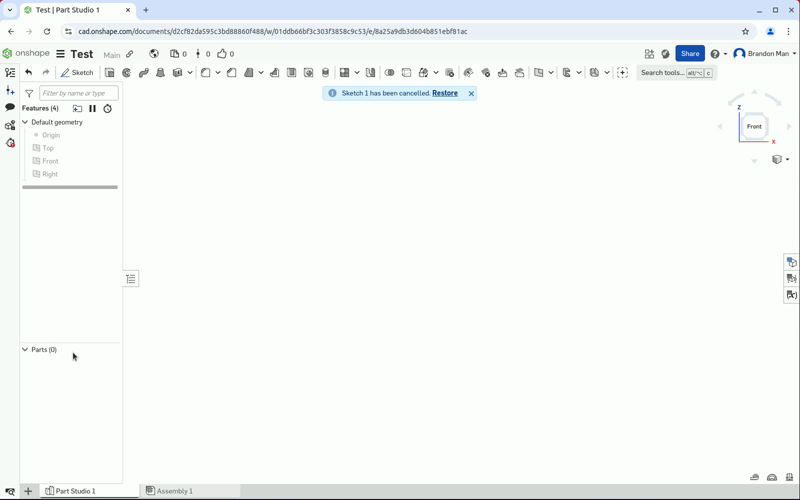
key(shift+s)
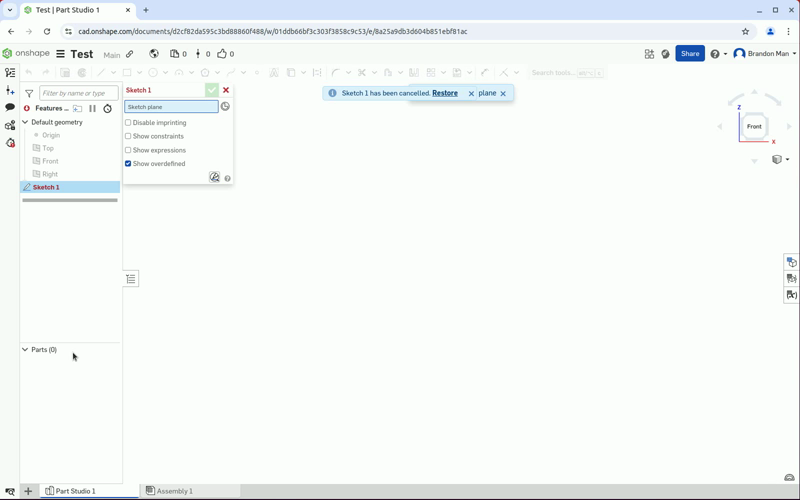
mouse_move(73, 163)
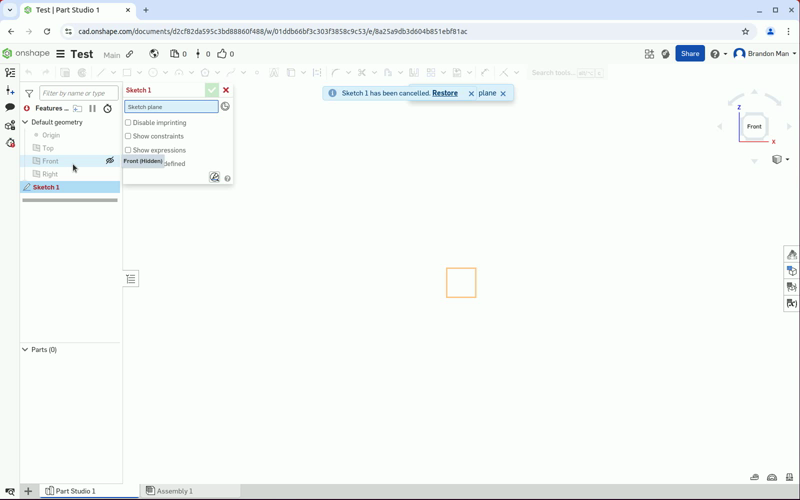
click(73, 163)
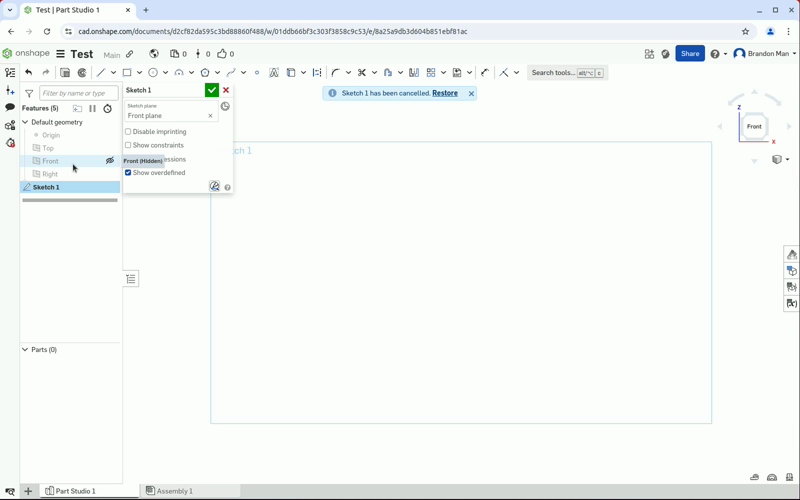
mouse_move(73, 352)
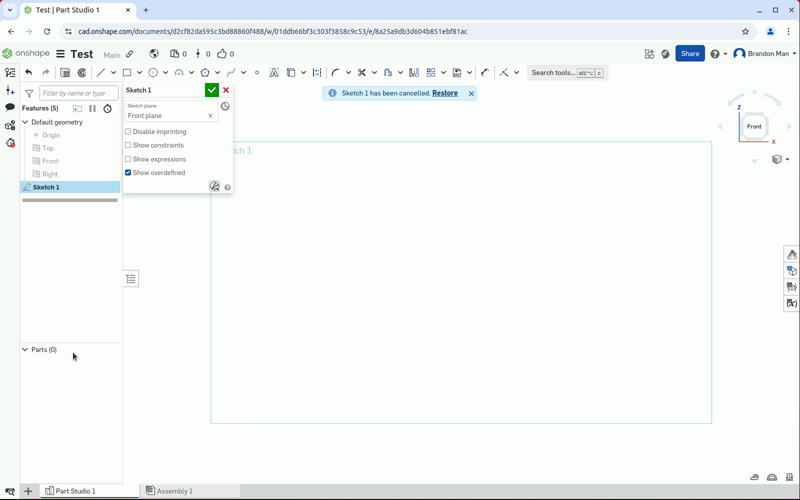
key(y)
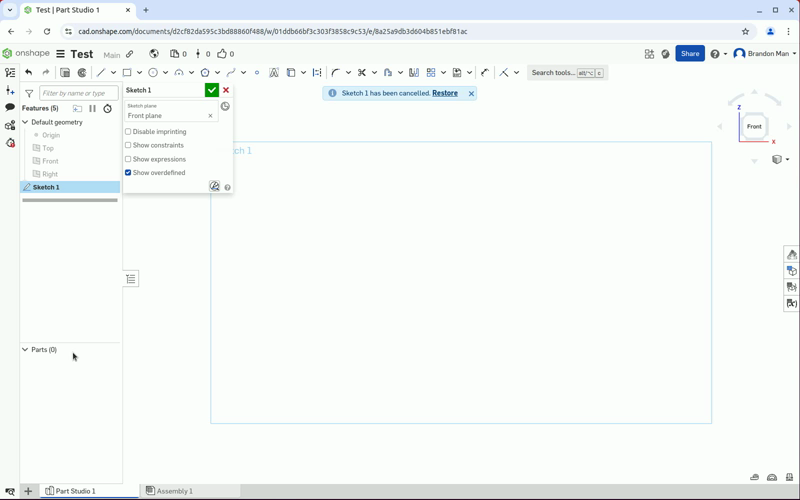
key(l)
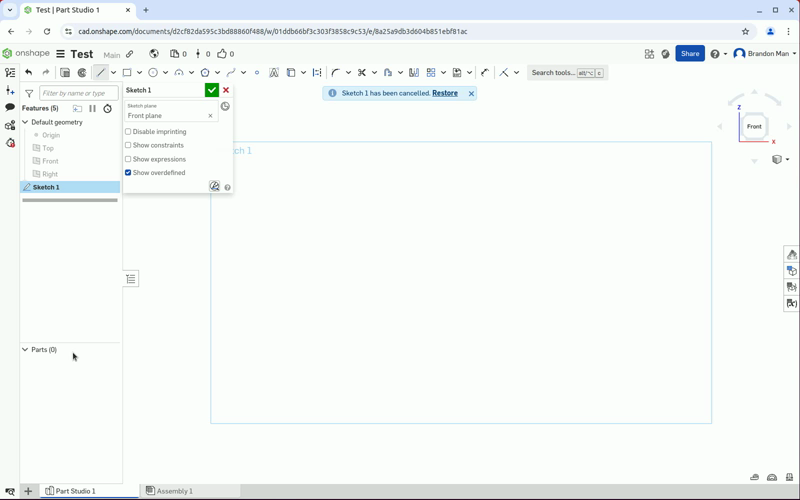
key_down(shift)
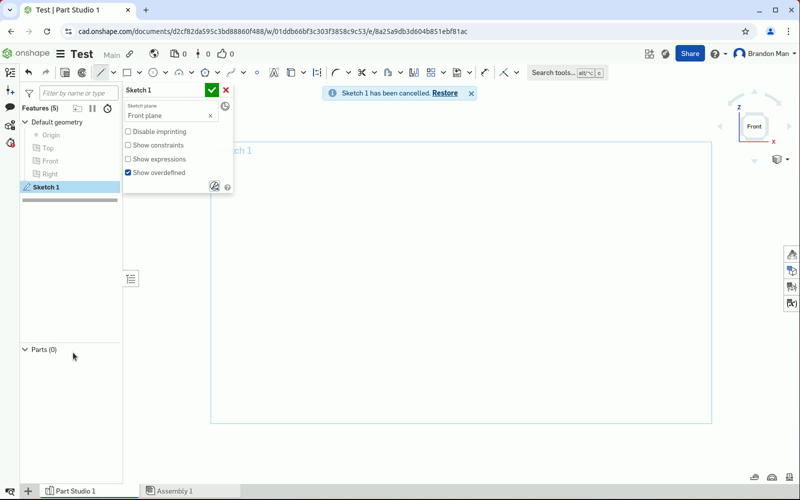
mouse_move(407, 342)
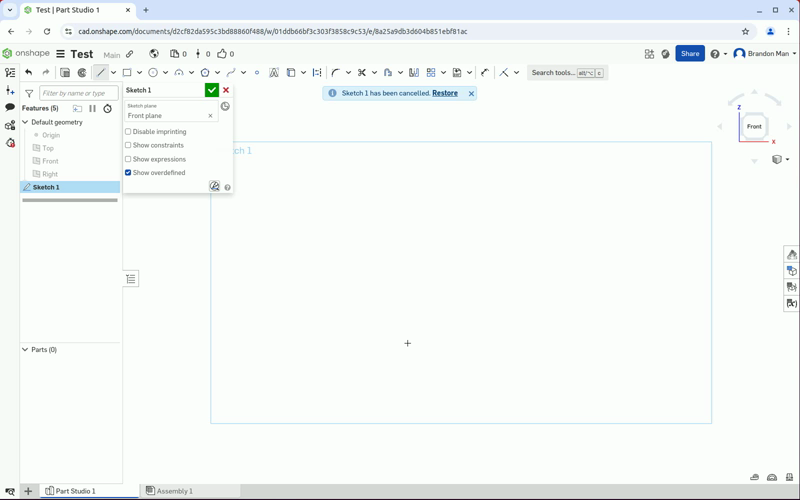
click(407, 342)
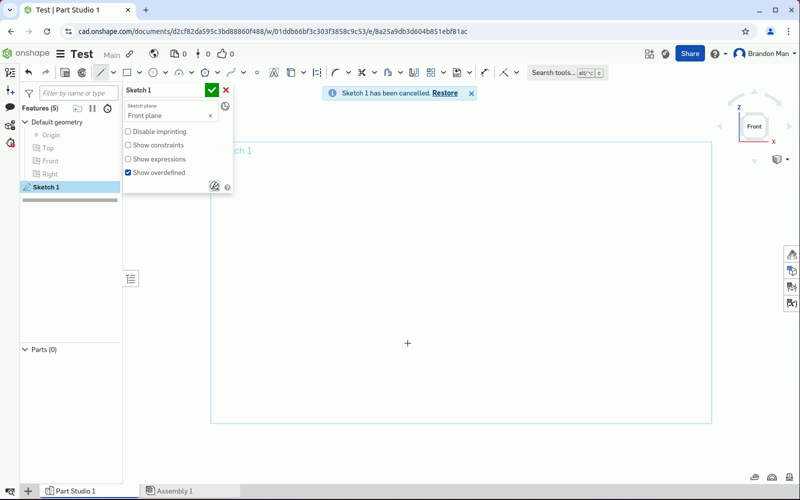
key_up(shift)
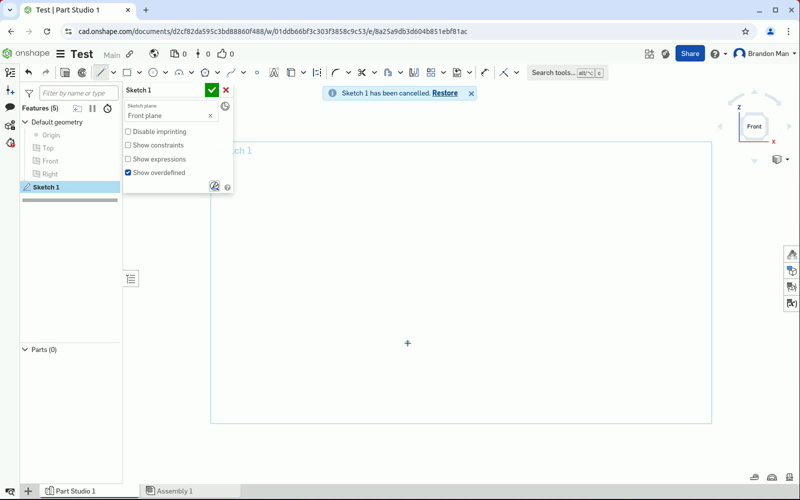
key_down(shift)
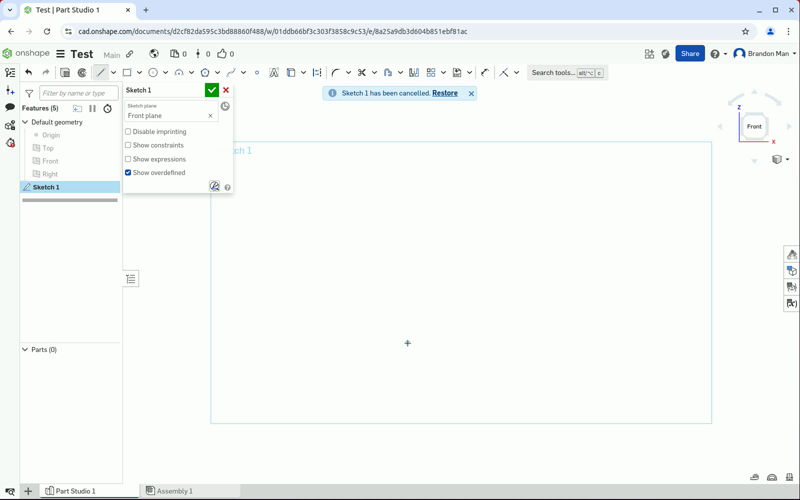
mouse_move(512, 342)
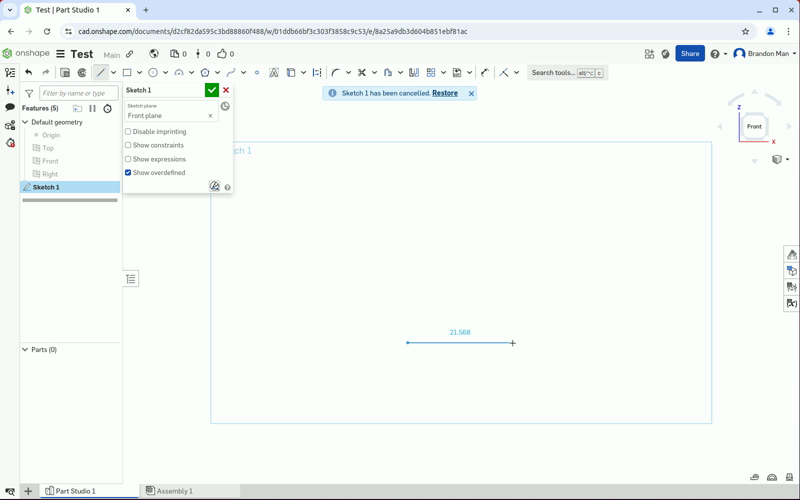
click(512, 342)
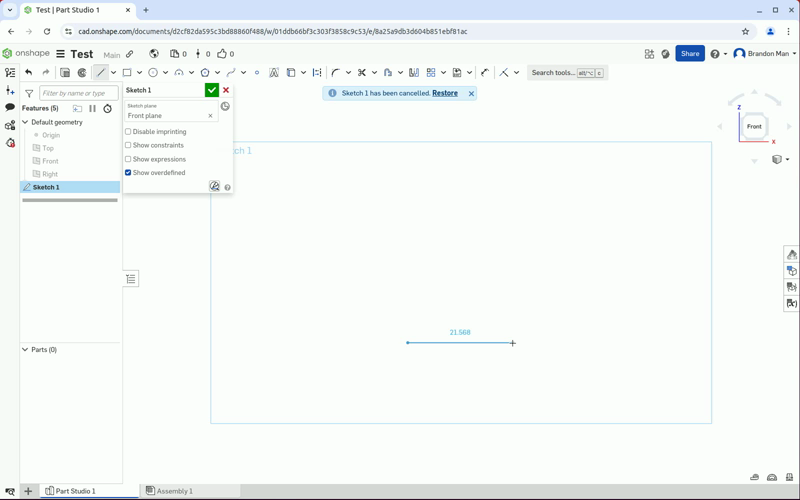
key_up(shift)
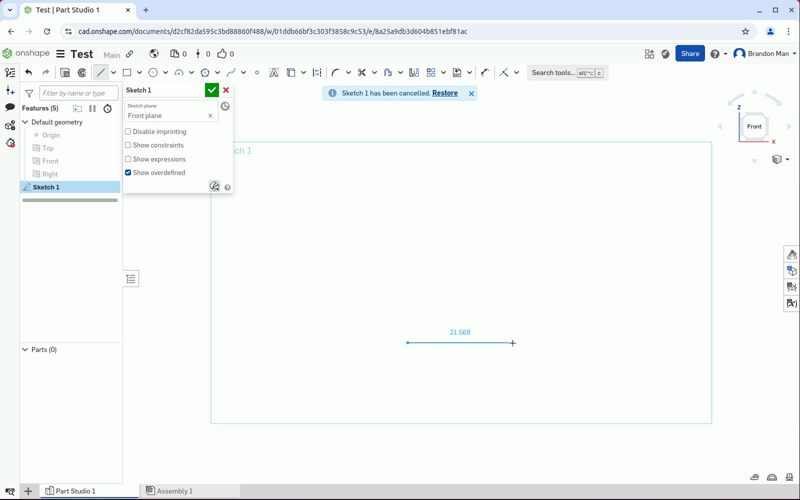
key_down(shift)
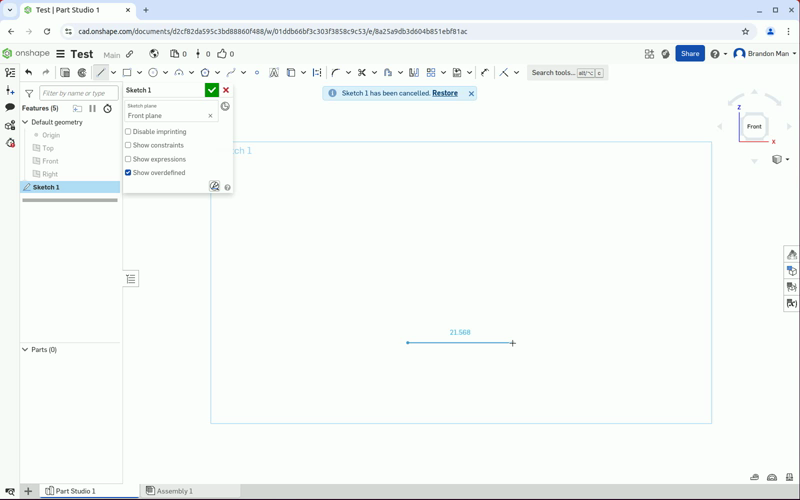
mouse_move(512, 224)
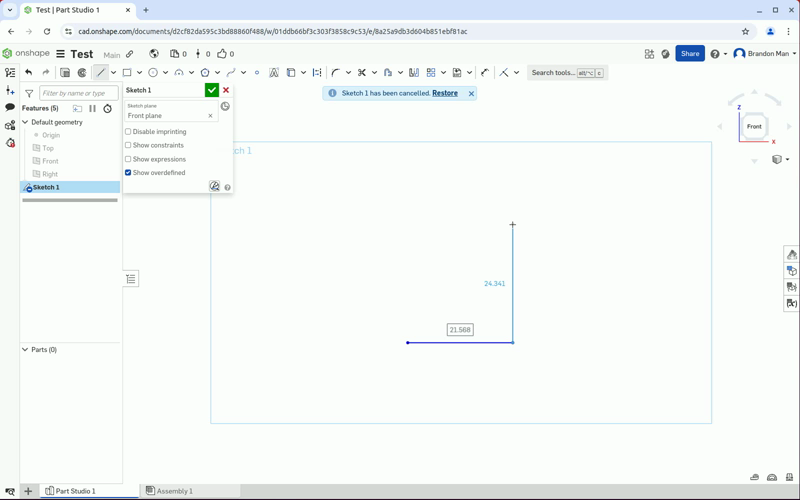
click(512, 224)
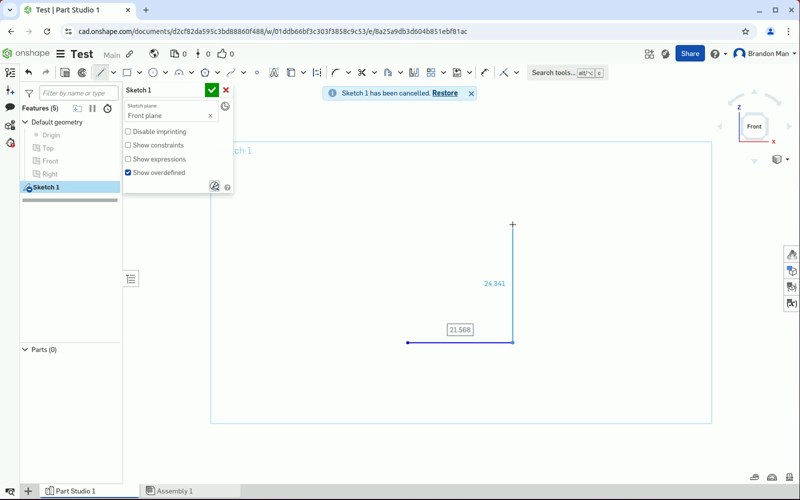
key_up(shift)
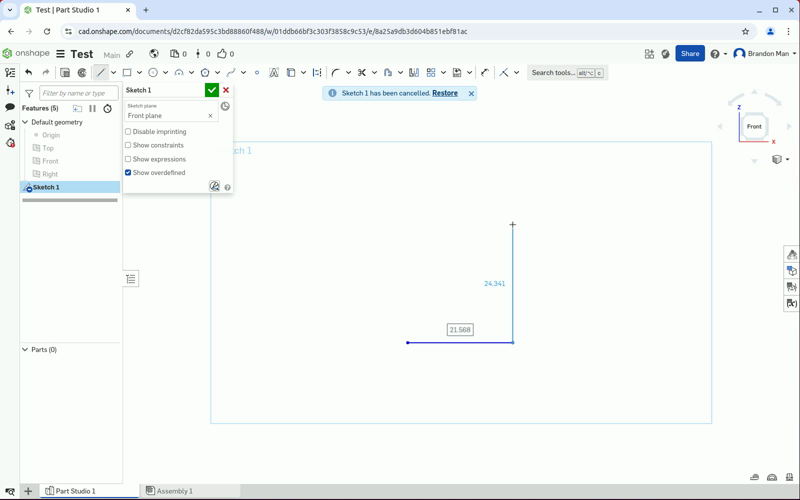
key_down(shift)
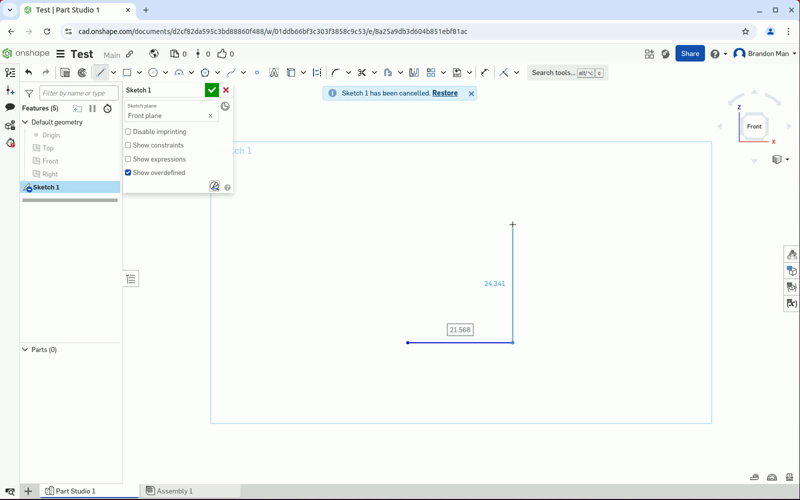
mouse_move(407, 224)
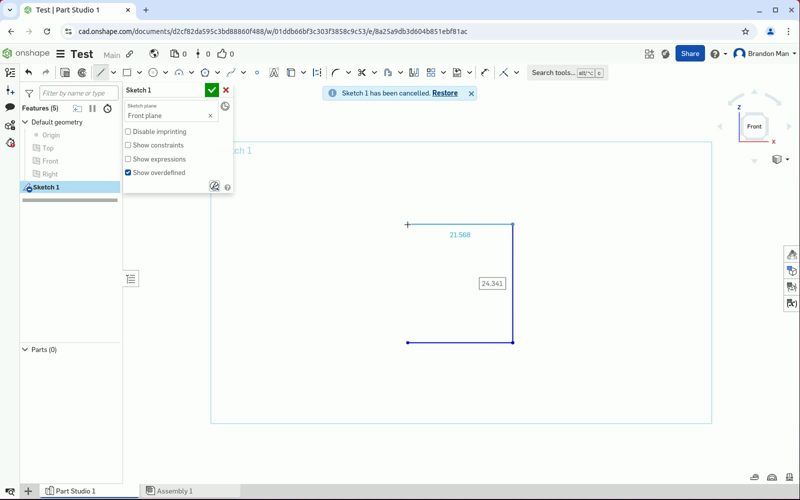
click(407, 224)
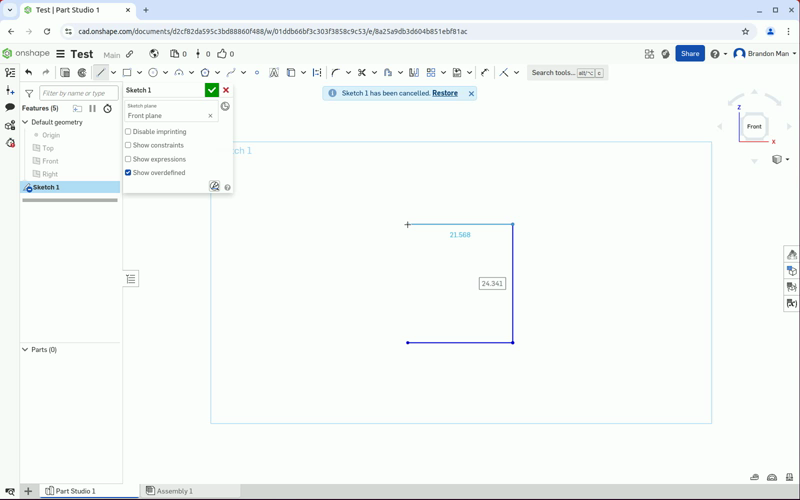
key_up(shift)
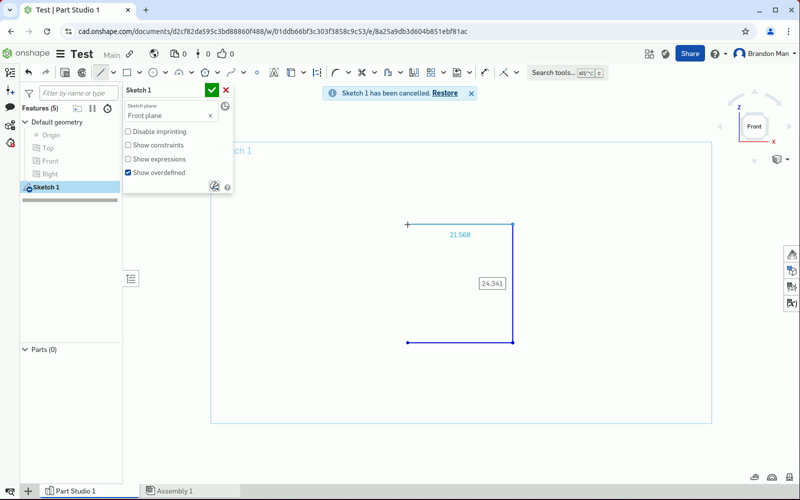
key_down(shift)
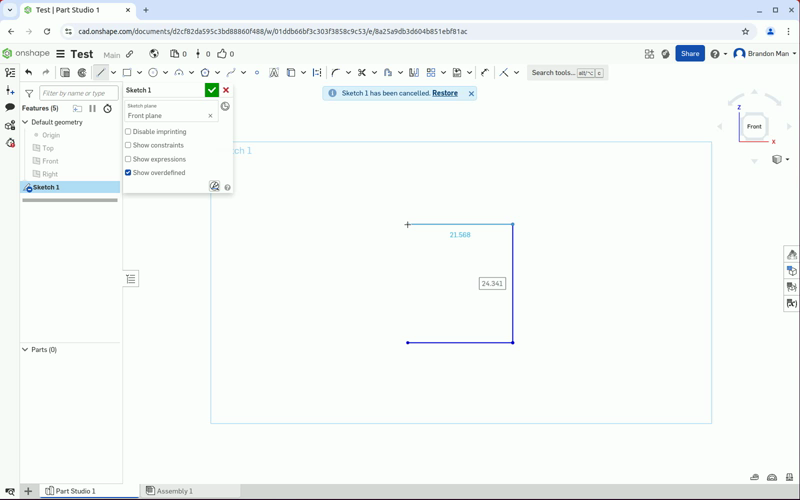
mouse_move(407, 342)
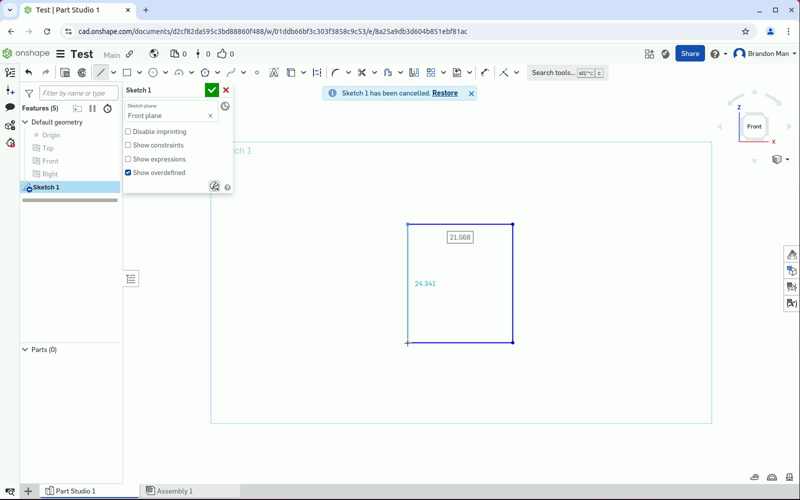
key_up(shift)
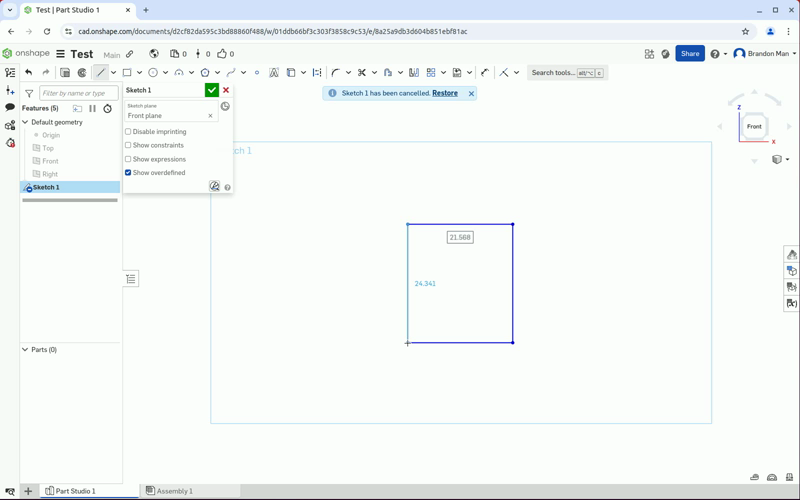
click(407, 342)
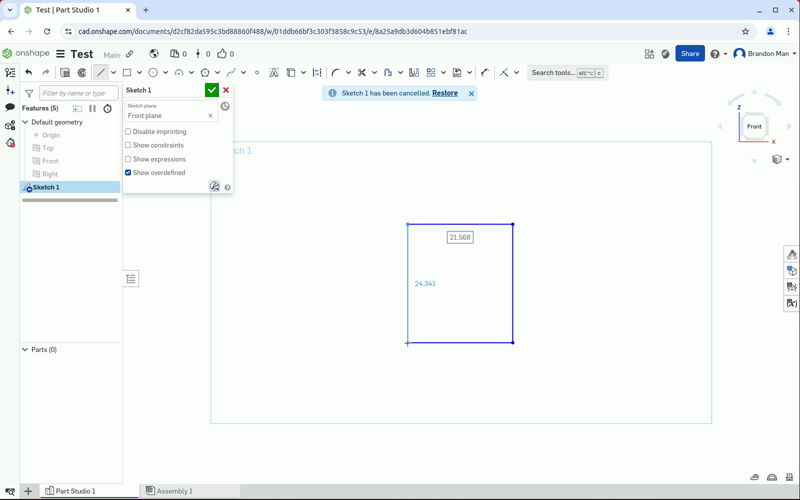
key(esc)
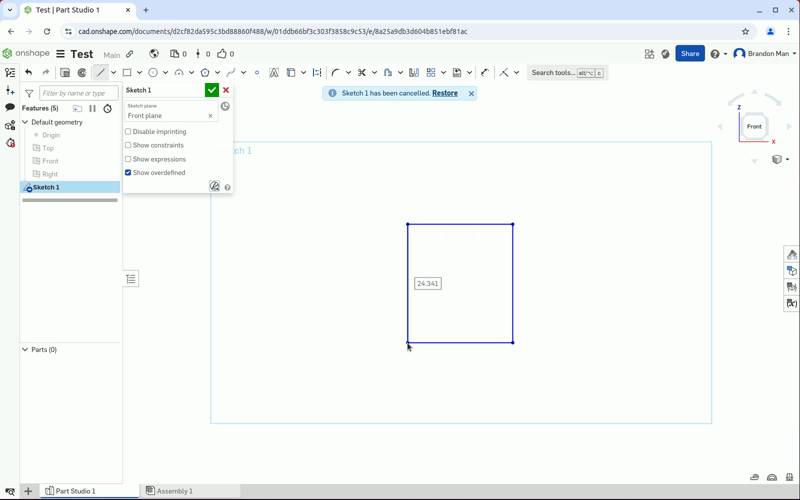
mouse_move(464, 286)
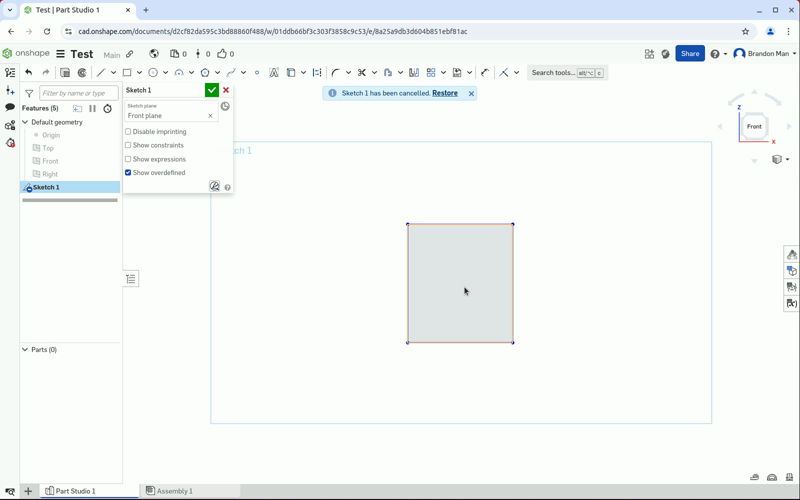
click(464, 286)
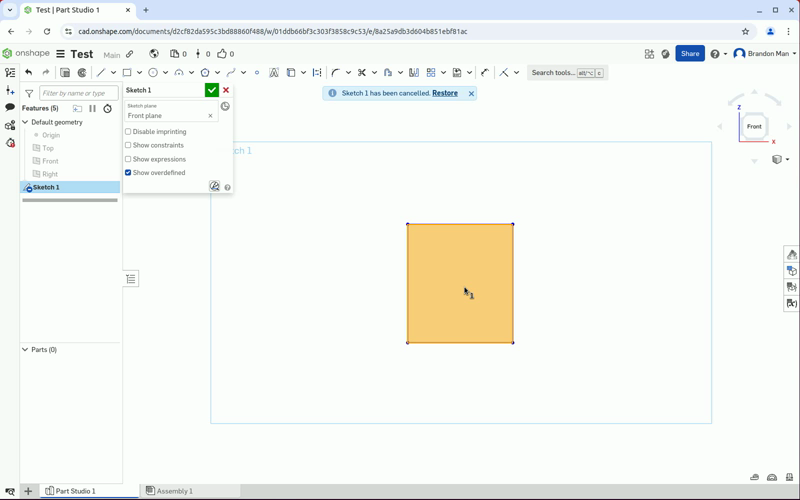
mouse_move(73, 352)
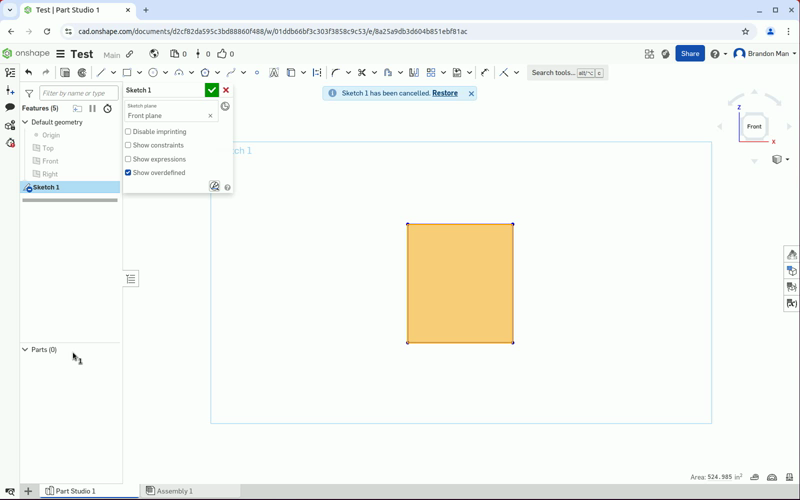
key(shift+y)
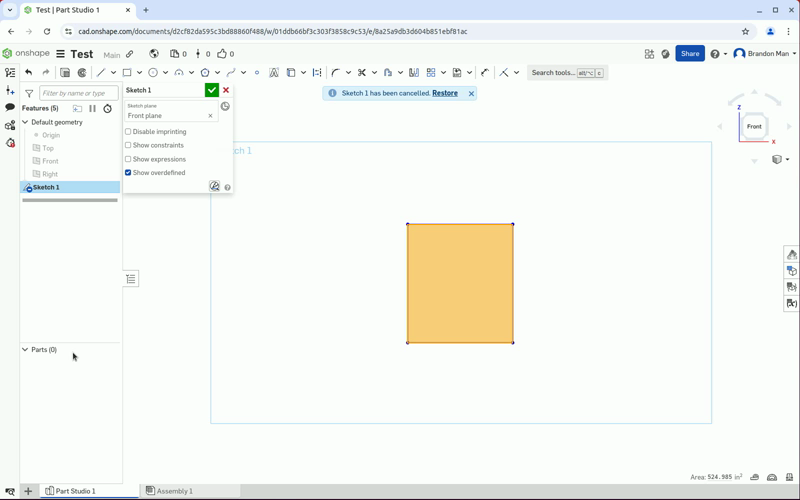
key(shift+e)
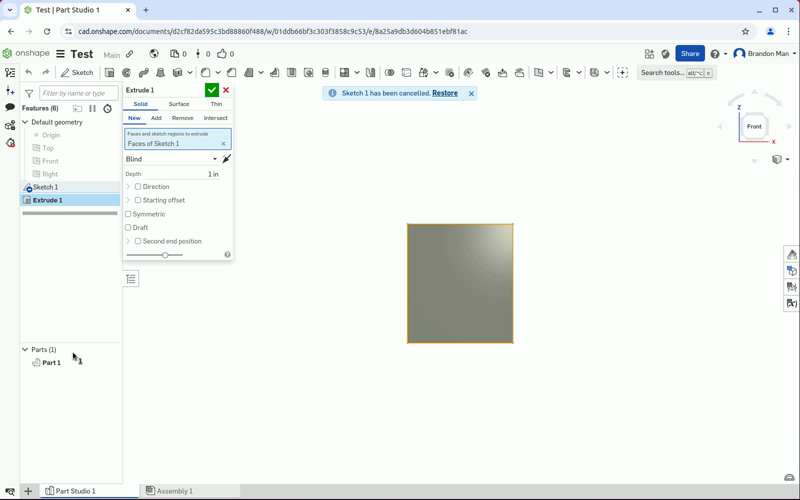
mouse_move(143, 106)
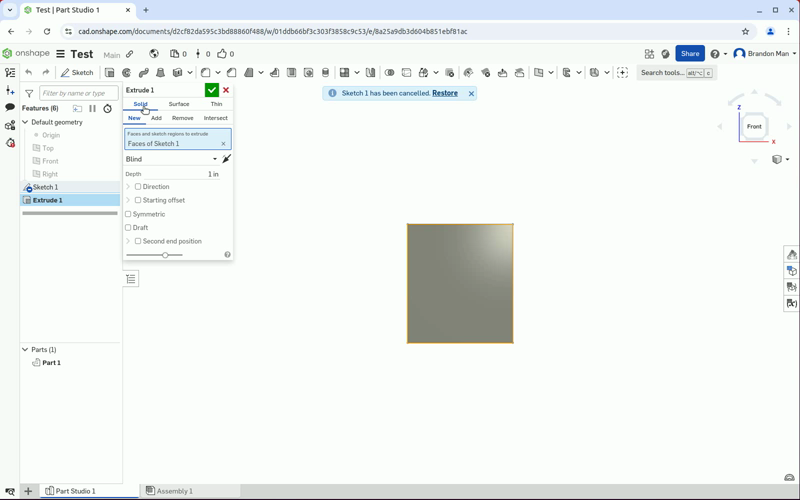
click(143, 106)
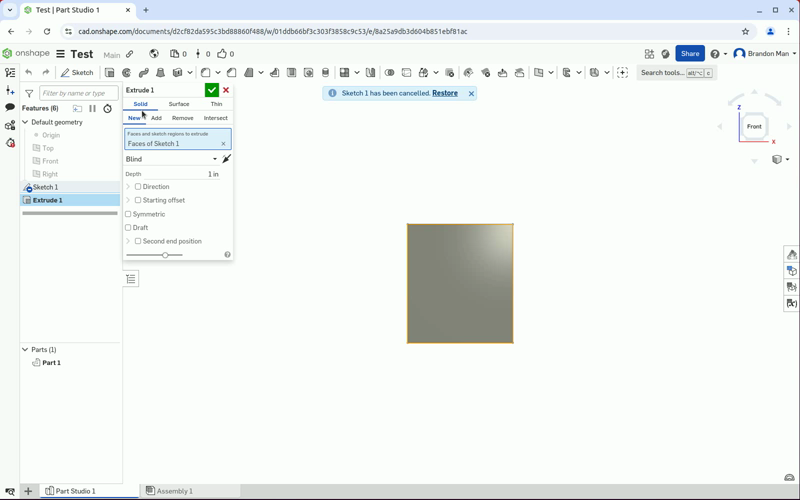
mouse_move(137, 120)
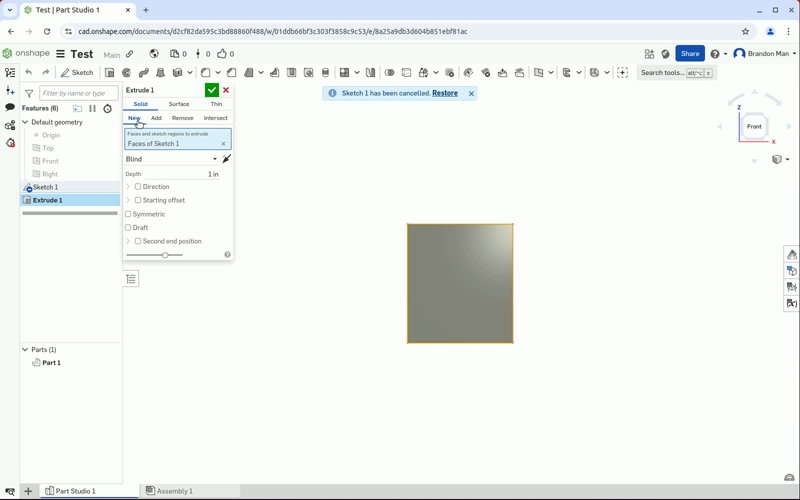
click(137, 120)
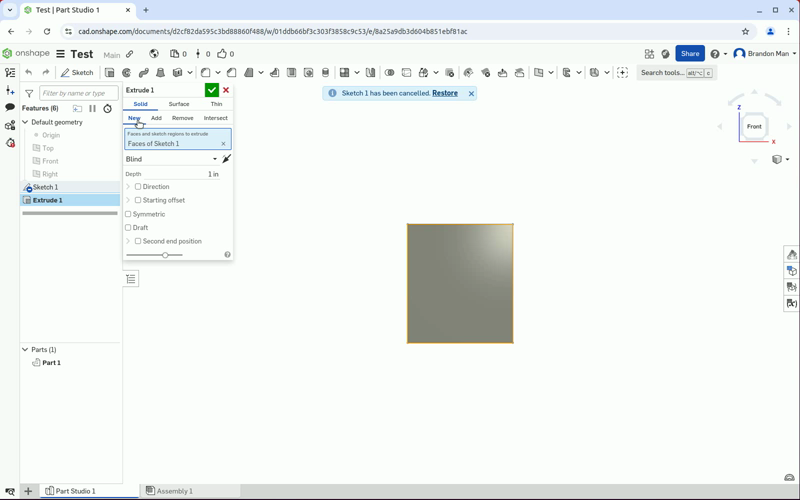
key(tab, 4)
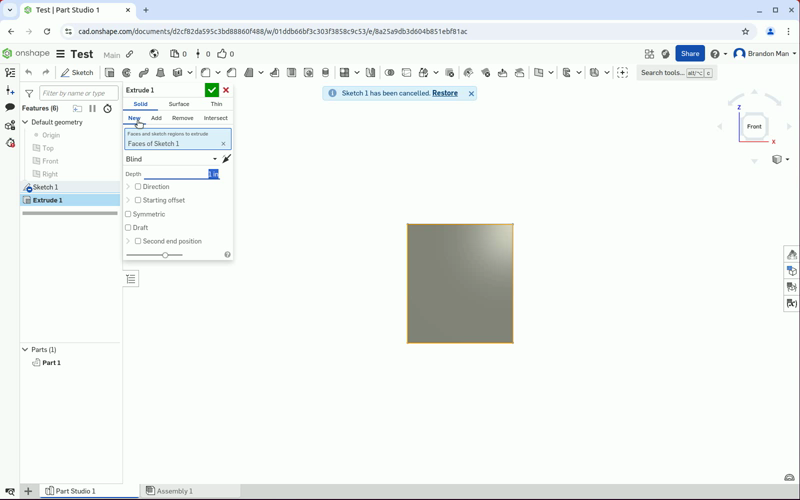
text(23.108)
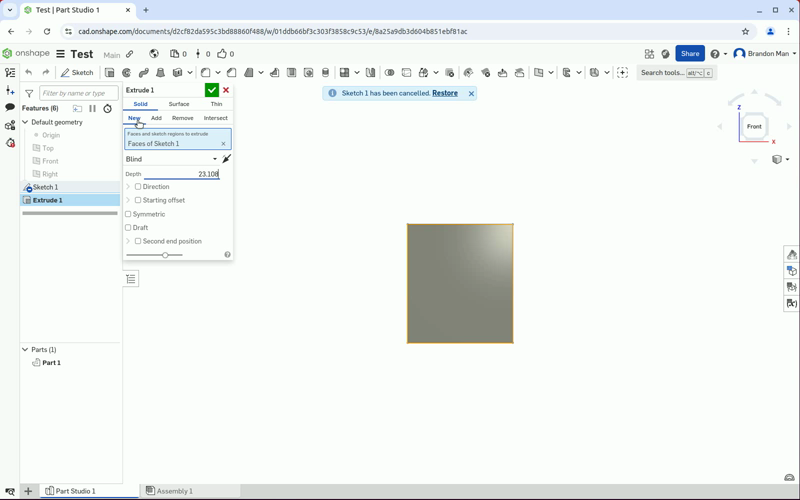
key(enter)
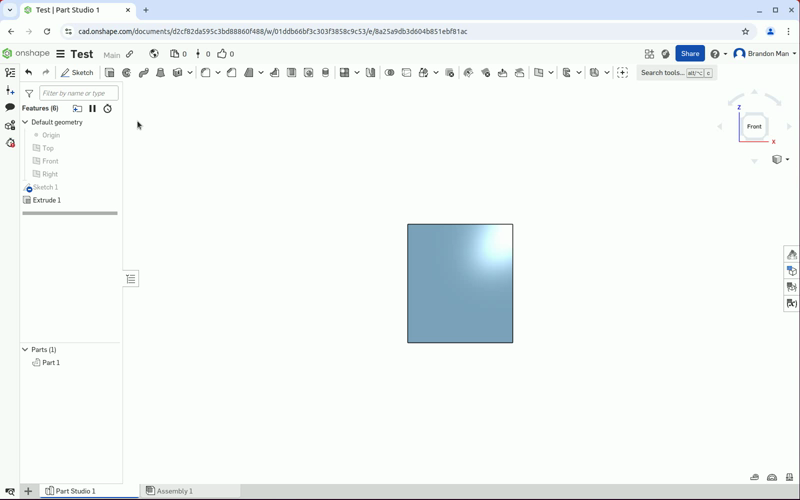
key(shift+h)
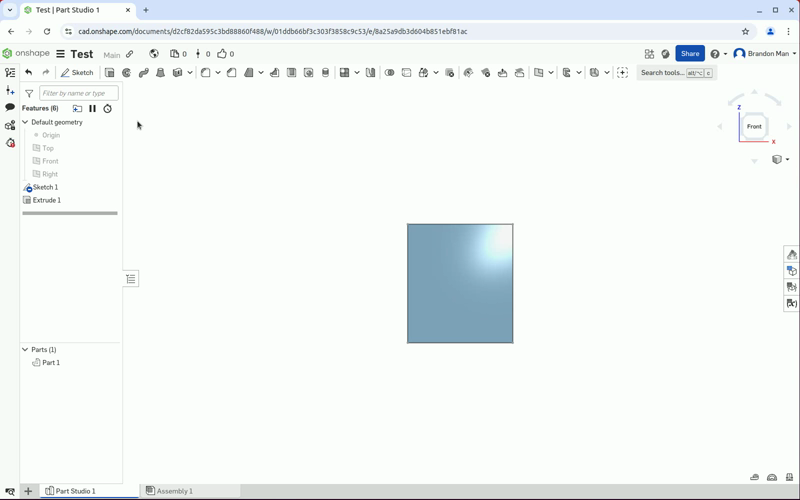
key(shift+h)
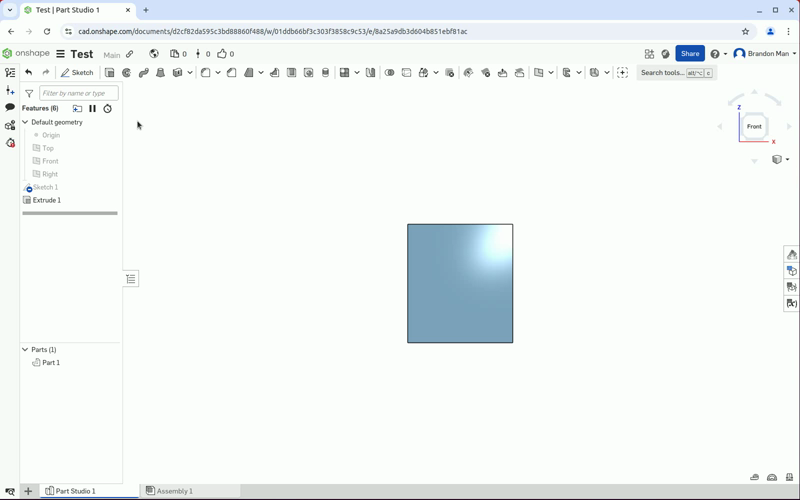
mouse_move(73, 189)
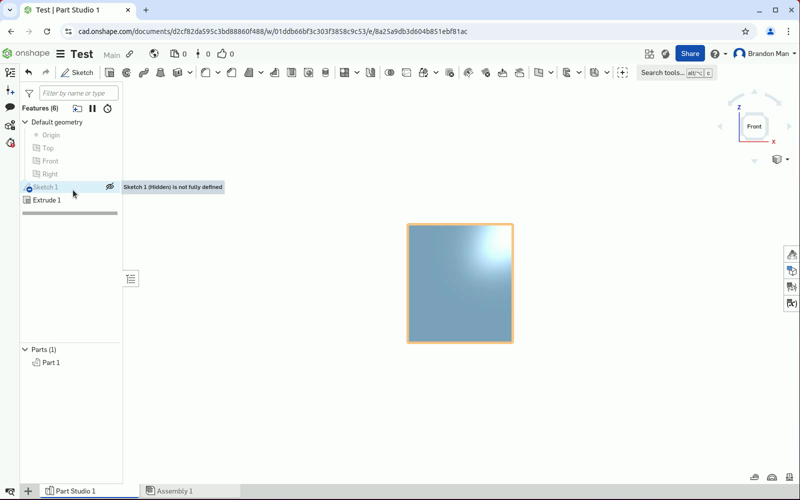
click(73, 189)
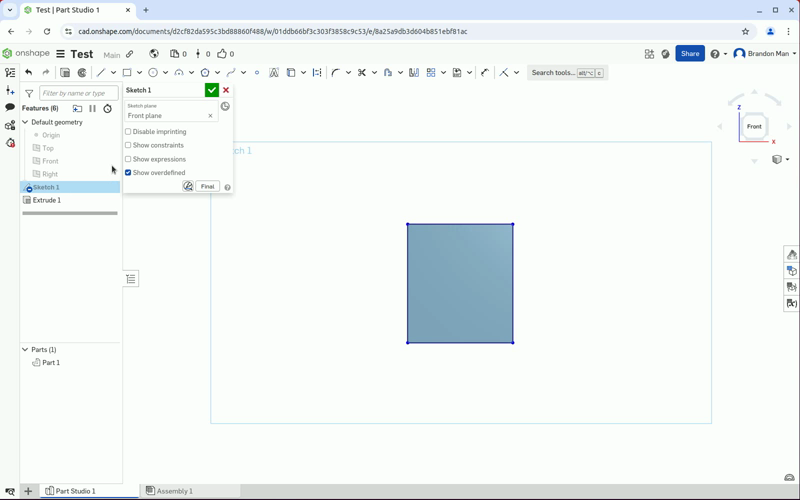
mouse_move(229, 92)
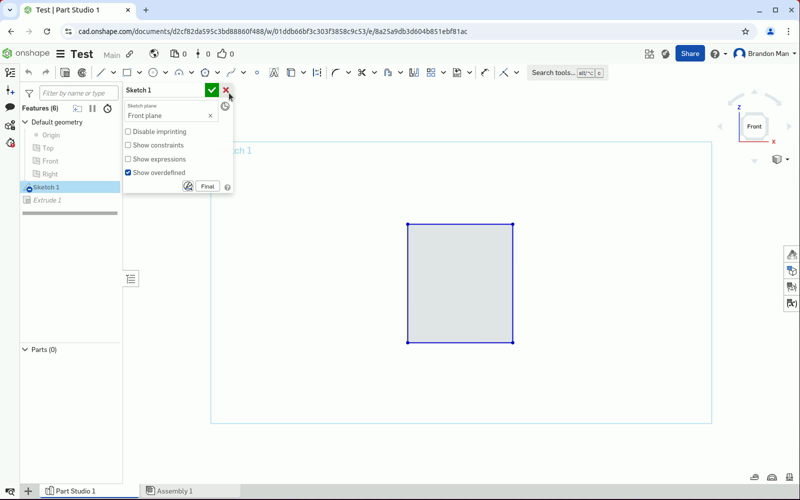
click(229, 92)
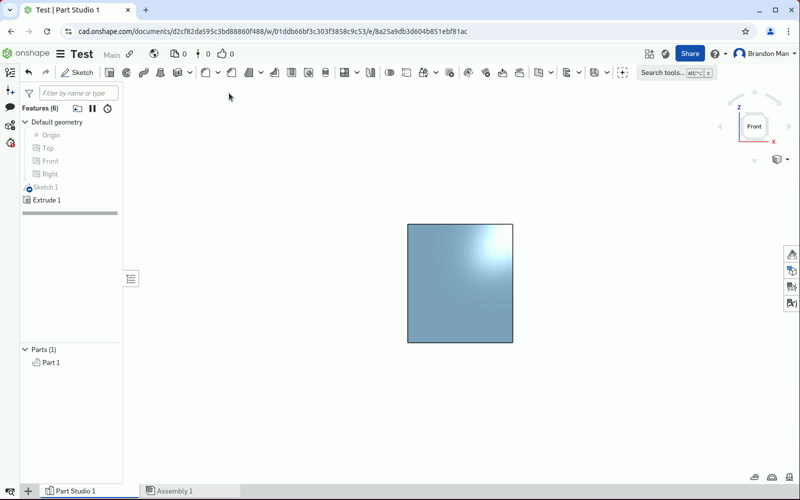
mouse_move(73, 352)
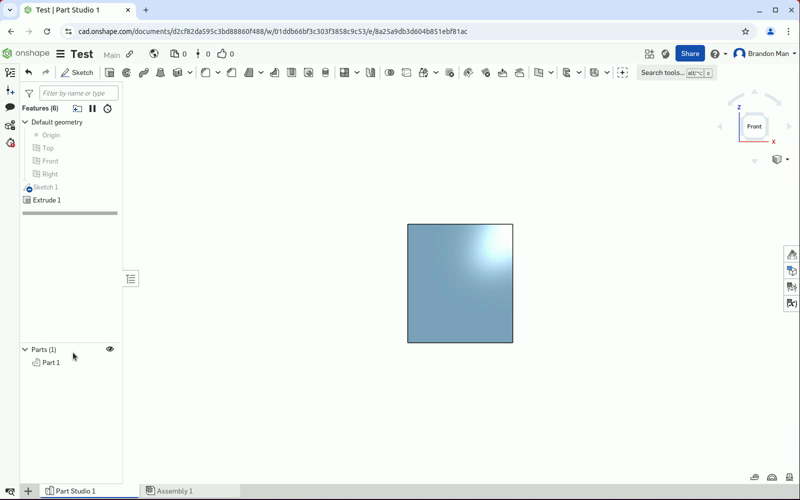
key(y)
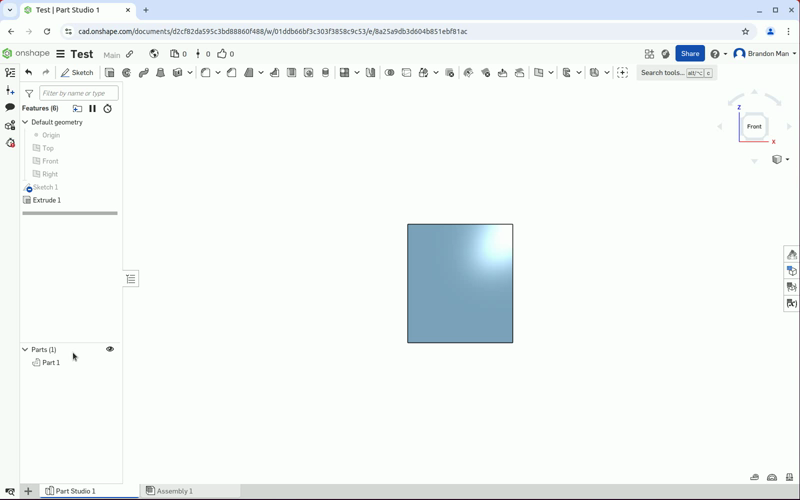
key(shift+p)
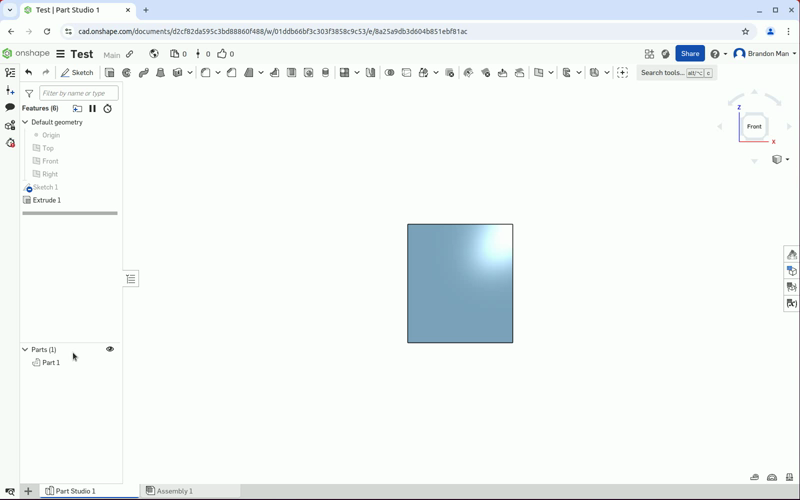
key(space)
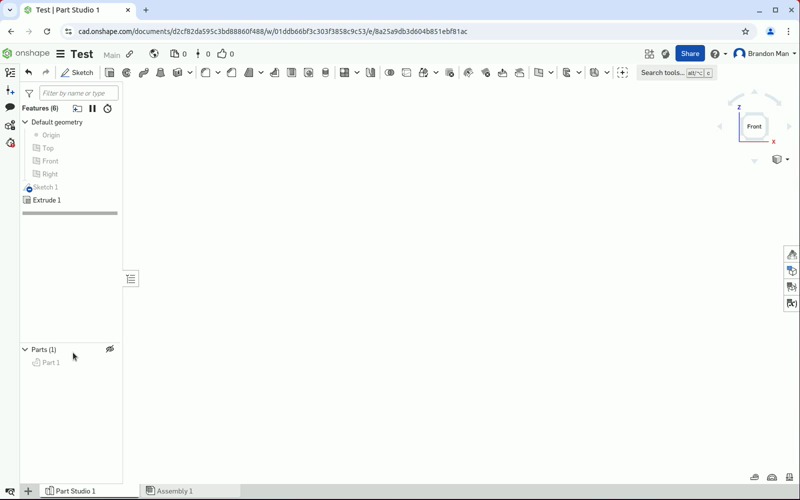
key_down(shift)
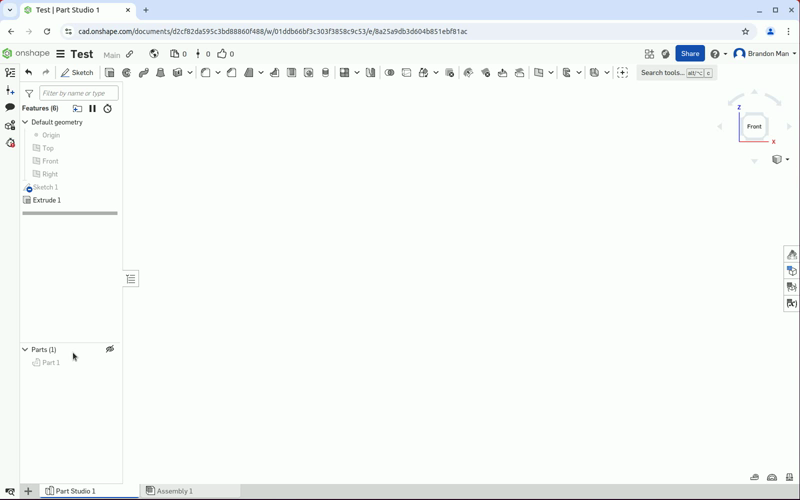
key(left)
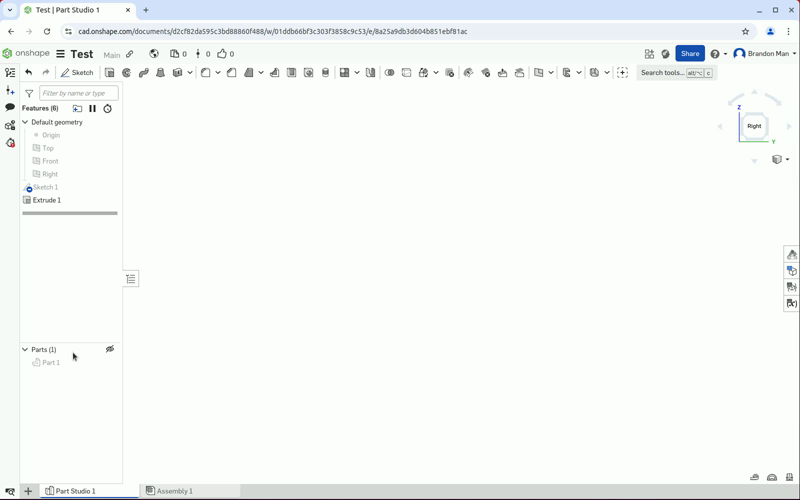
key_up(shift)
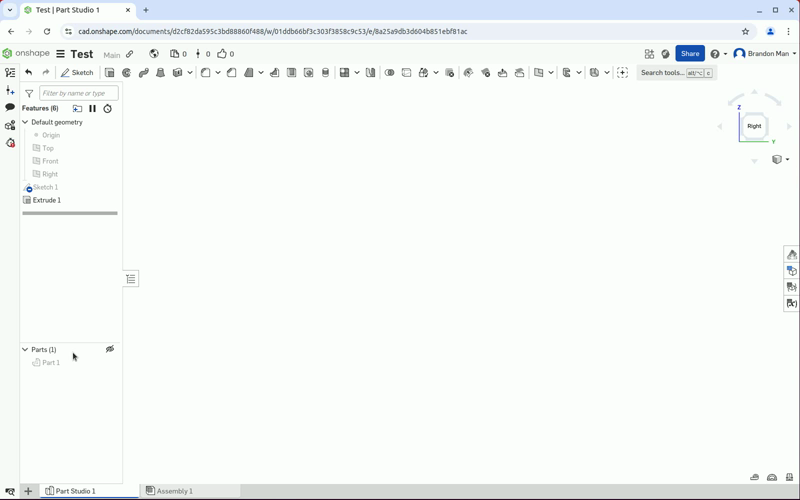
mouse_move(73, 352)
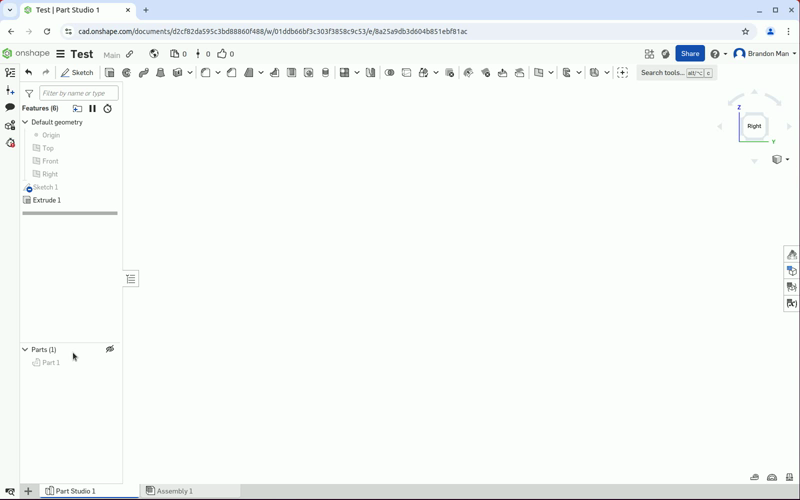
key(shift+y)
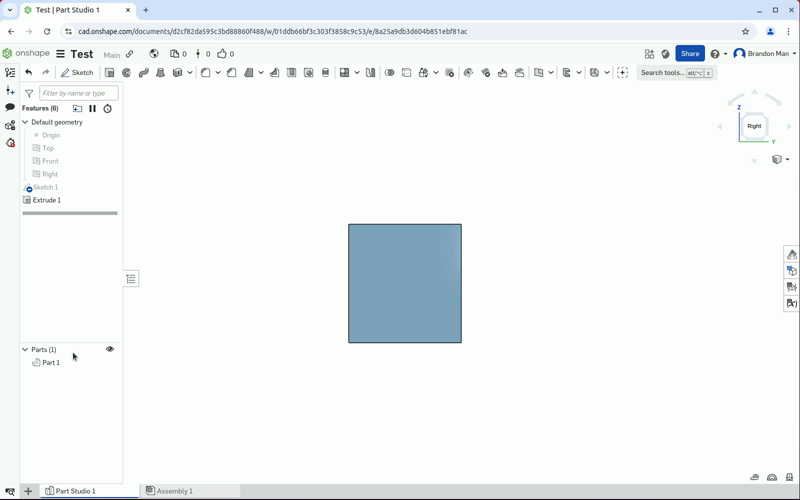
mouse_move(541, 75)
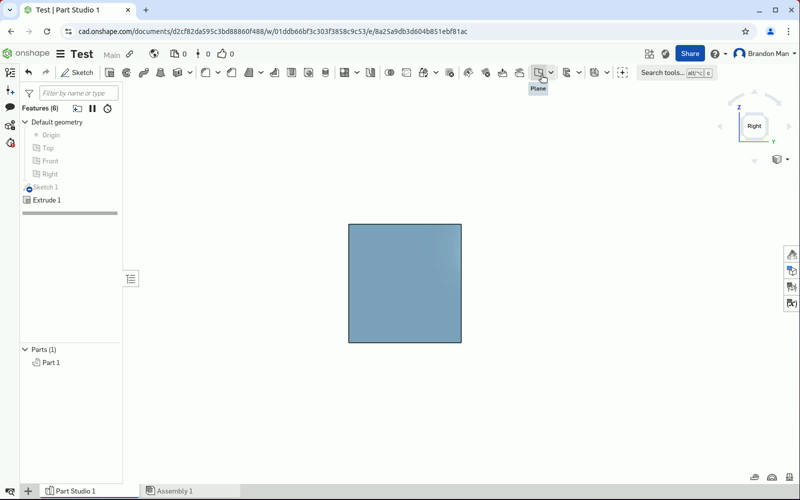
click(541, 75)
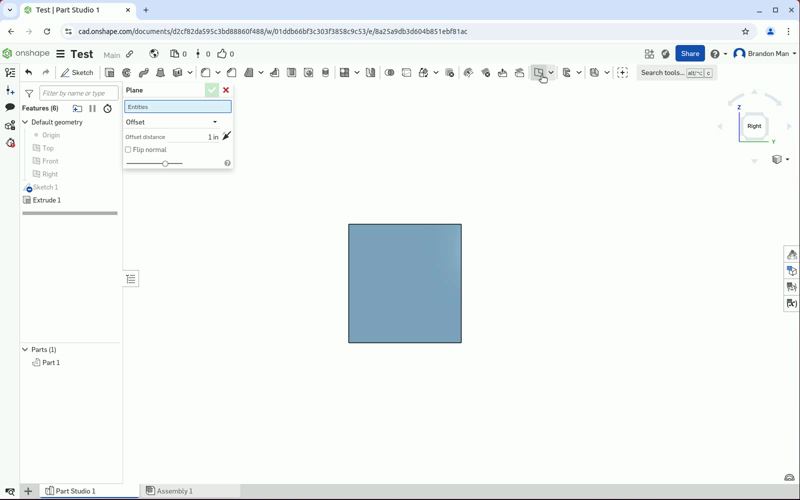
mouse_move(73, 176)
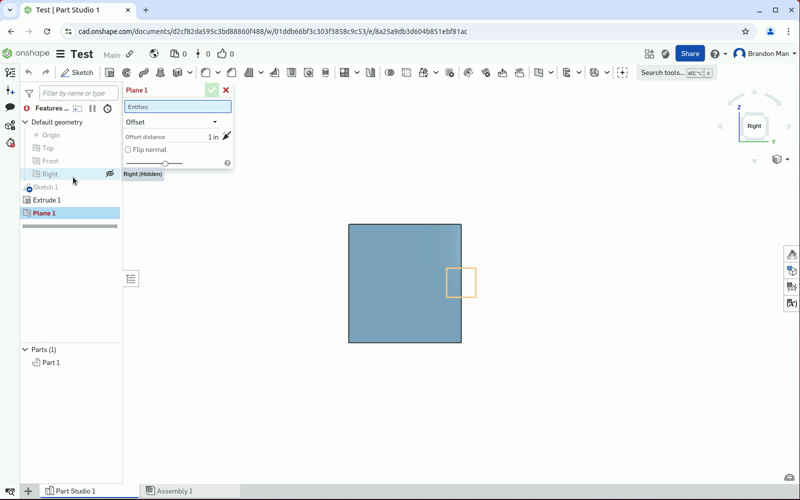
click(73, 176)
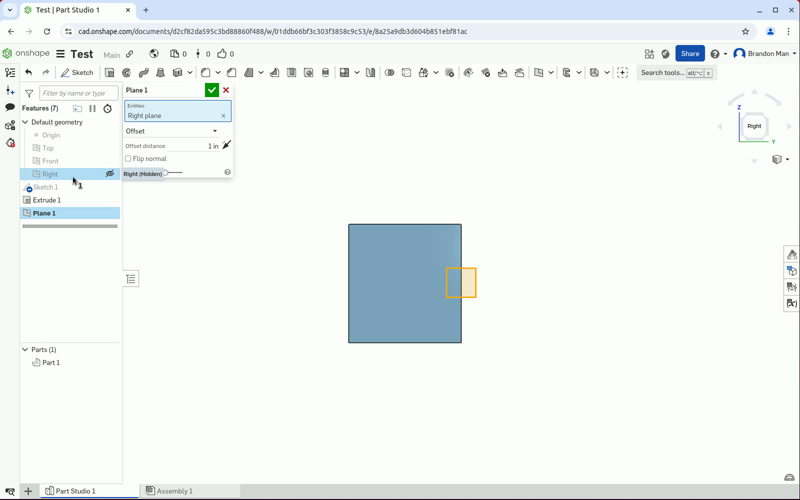
key(tab, 2)
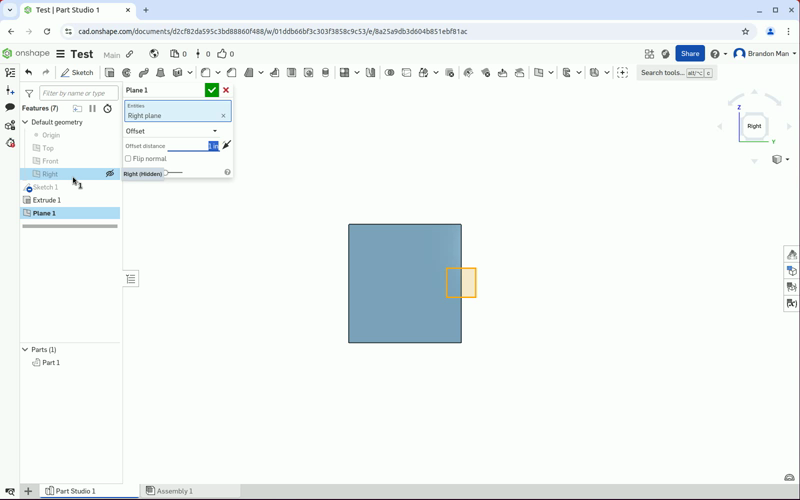
text(10.845)
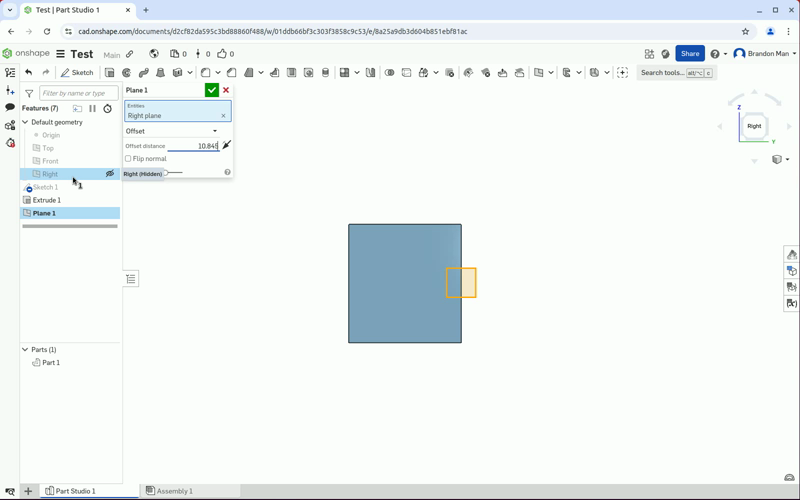
key(enter, 2)
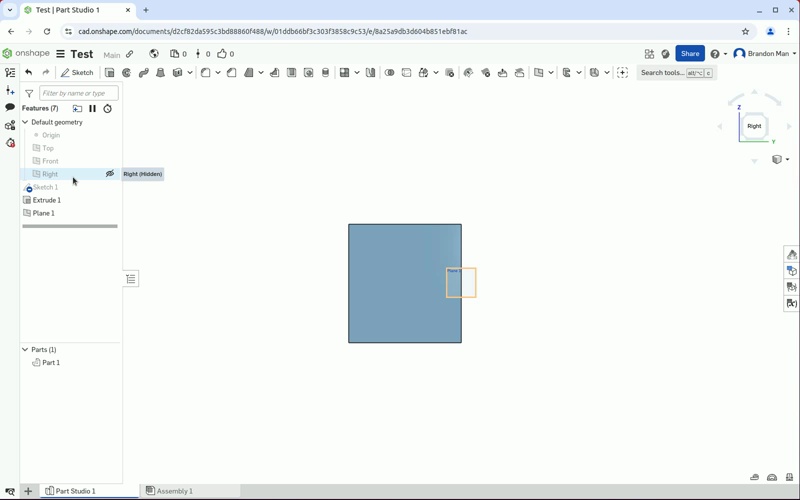
key(shift+s)
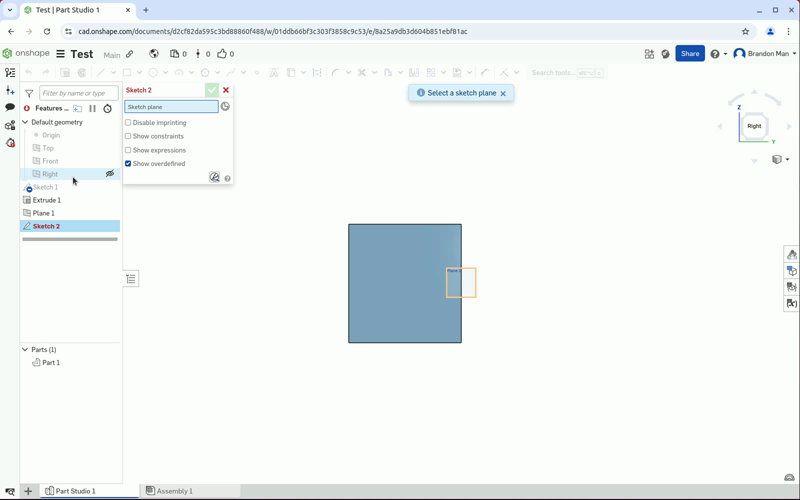
mouse_move(73, 215)
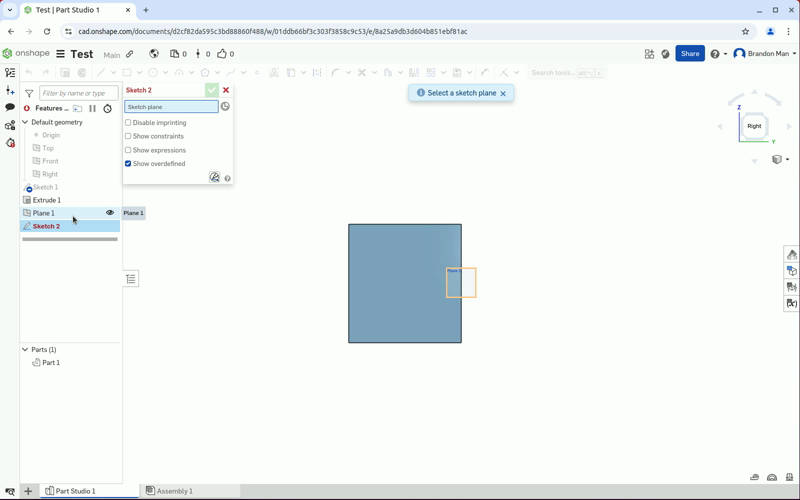
click(73, 215)
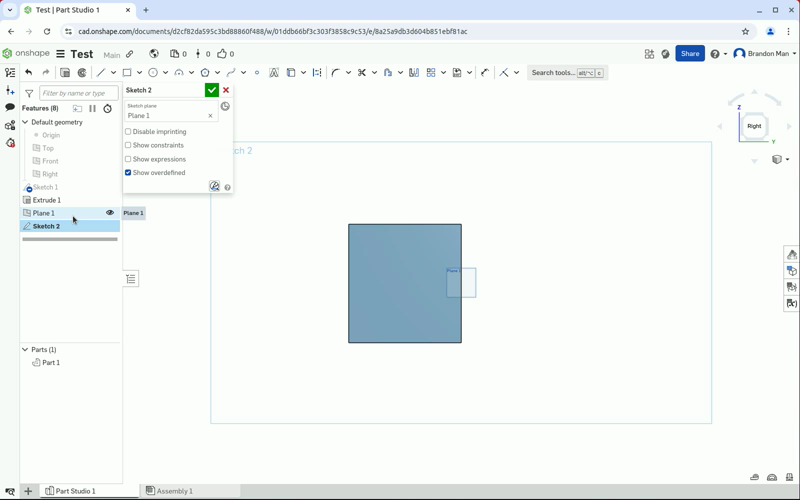
mouse_move(73, 352)
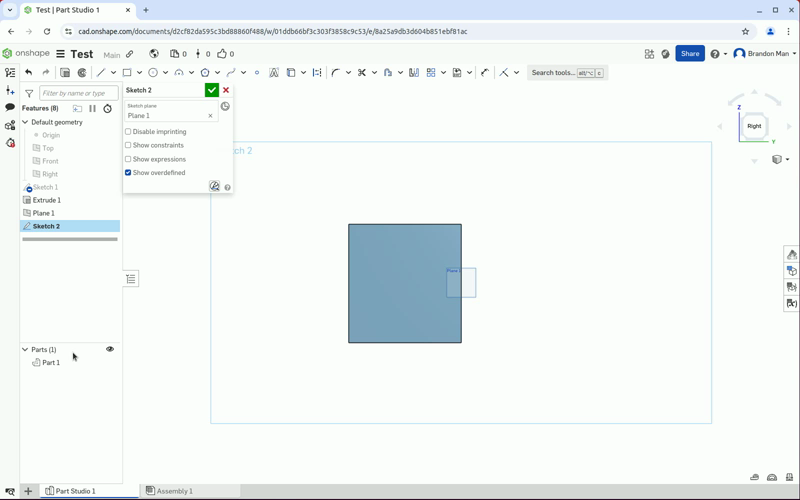
key(y)
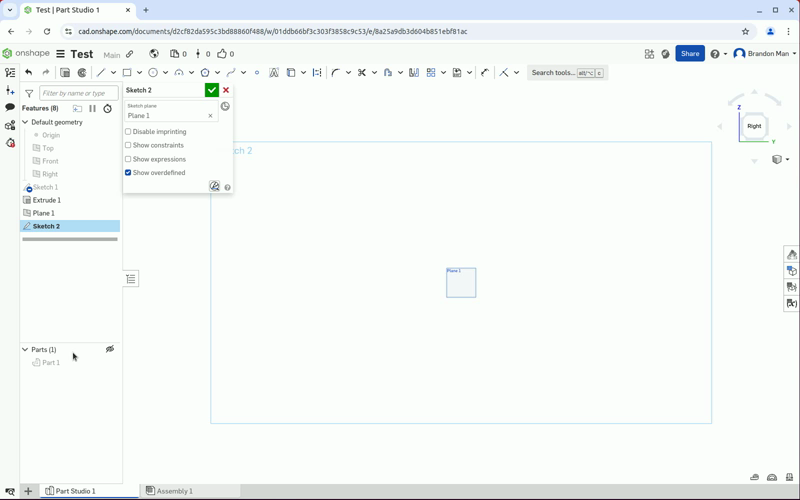
key(c)
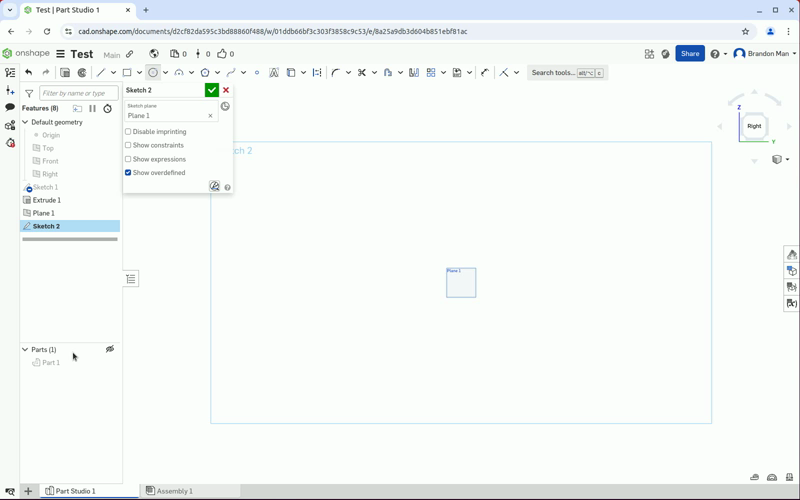
key_down(shift)
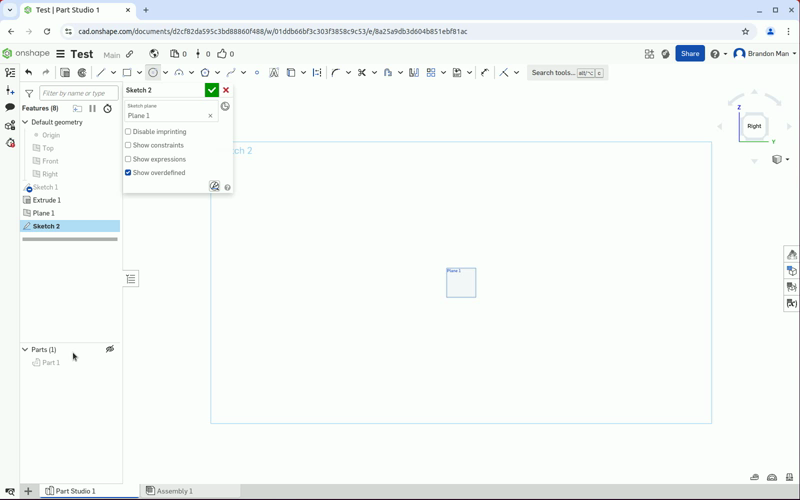
mouse_move(396, 282)
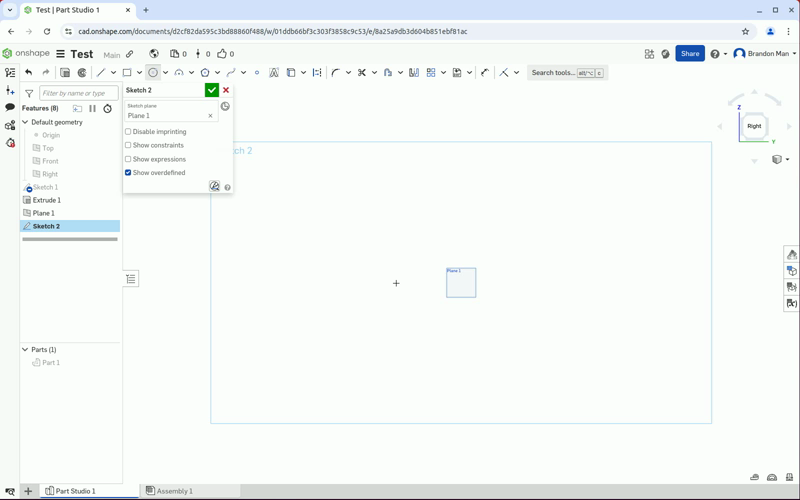
click(396, 282)
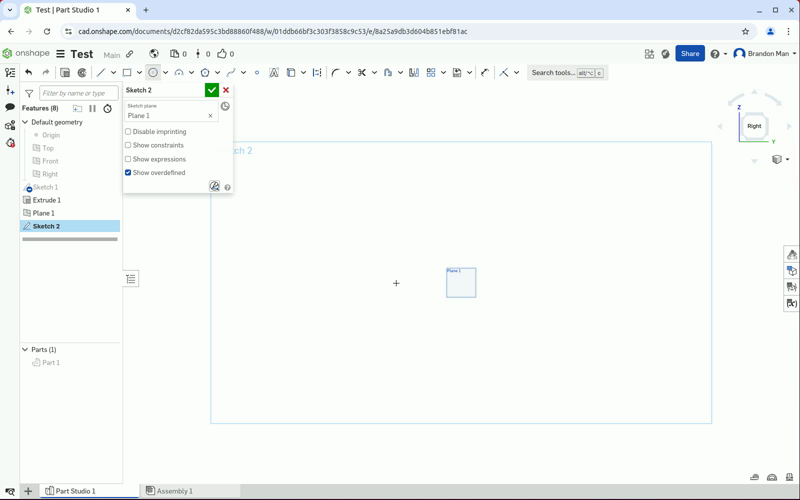
key_up(shift)
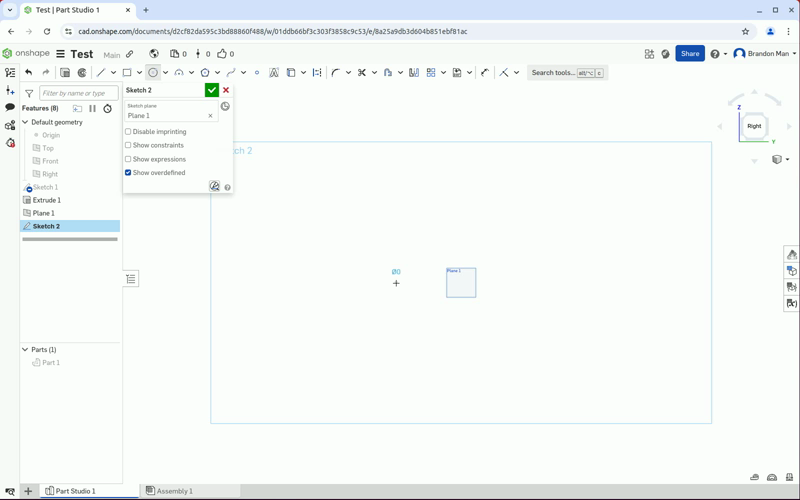
mouse_move(406, 282)
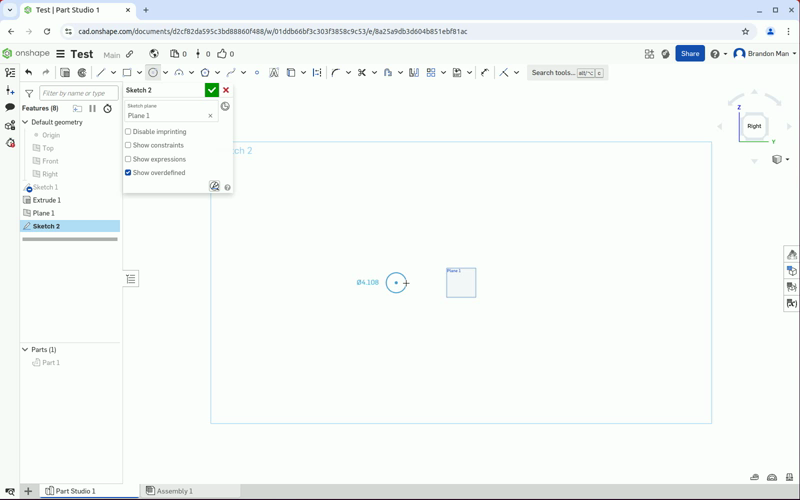
click(406, 282)
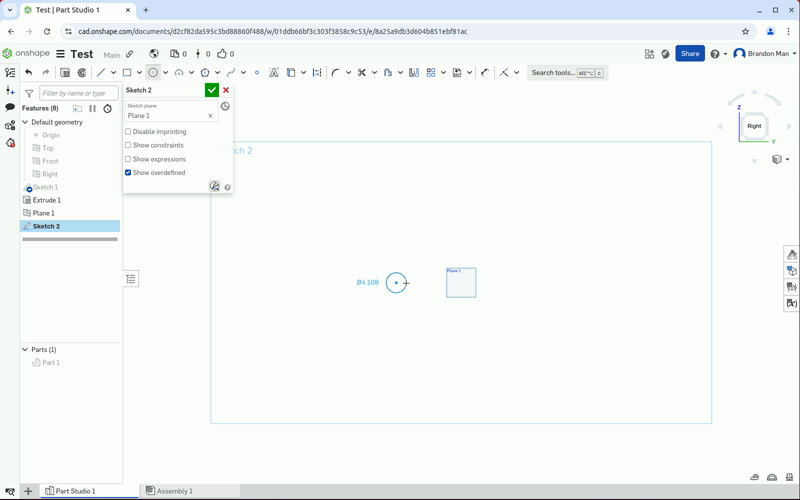
key(esc)
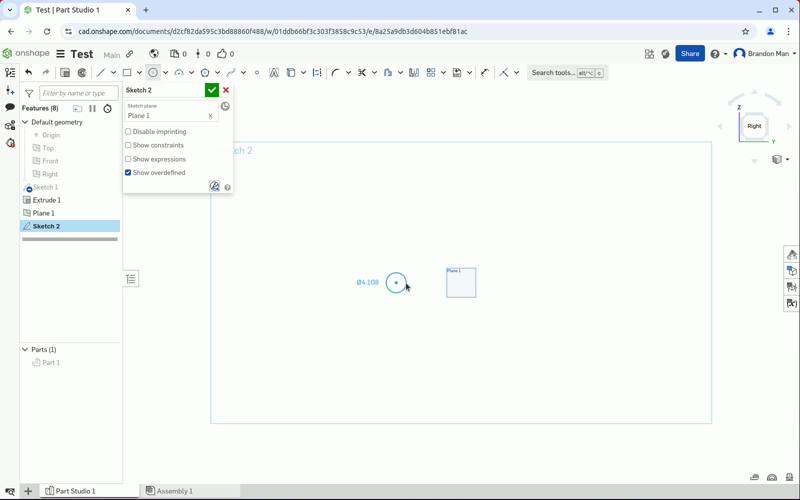
mouse_move(397, 282)
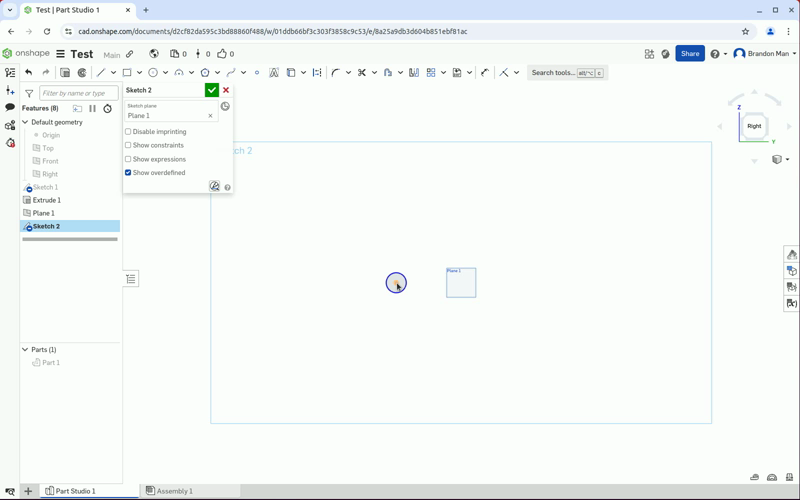
scroll(6)
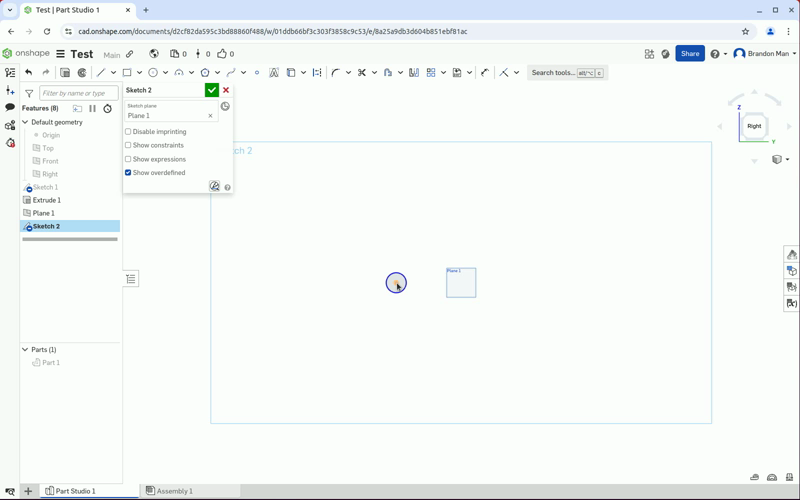
scroll(6)
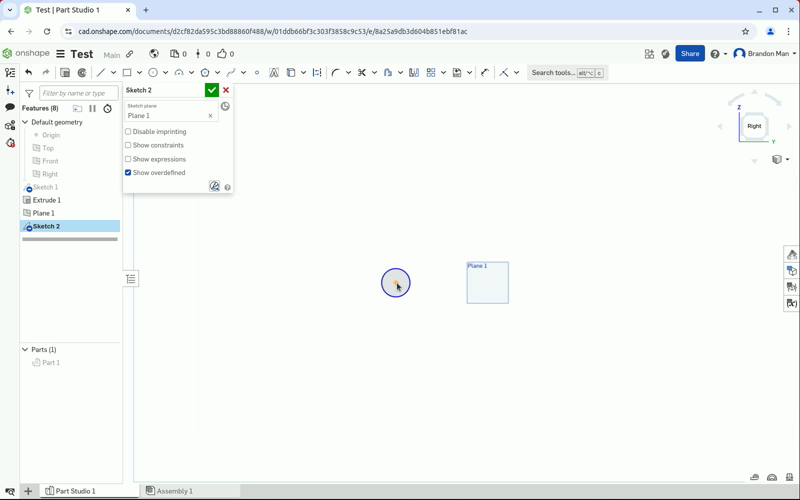
scroll(6)
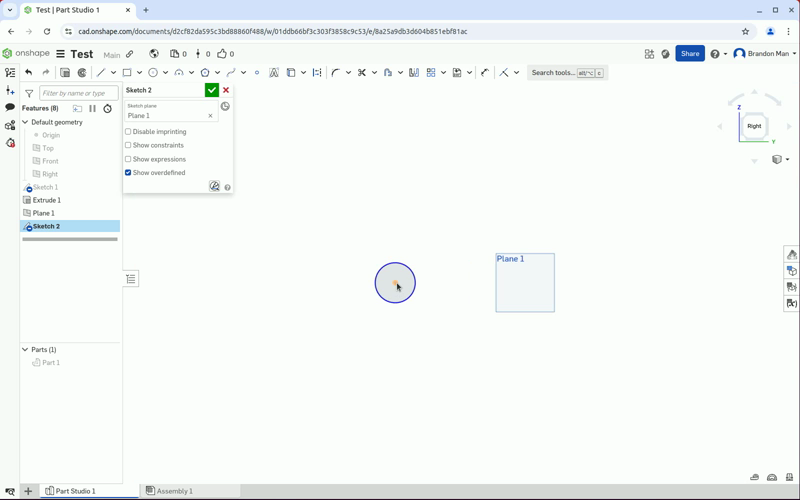
scroll(6)
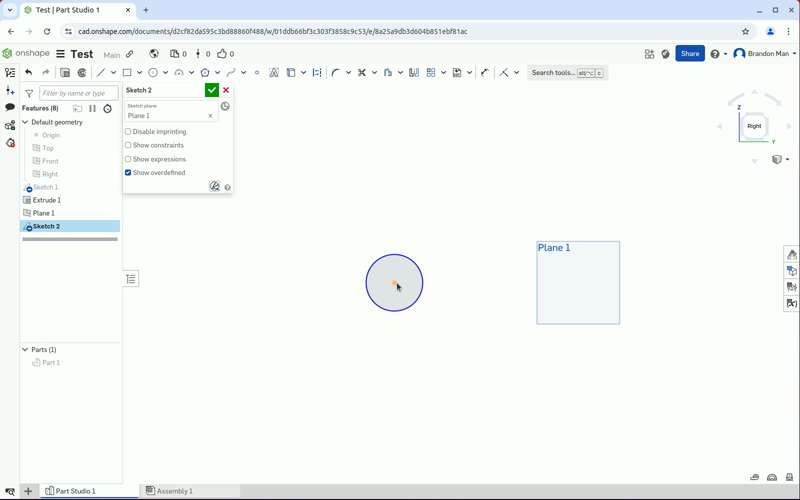
scroll(6)
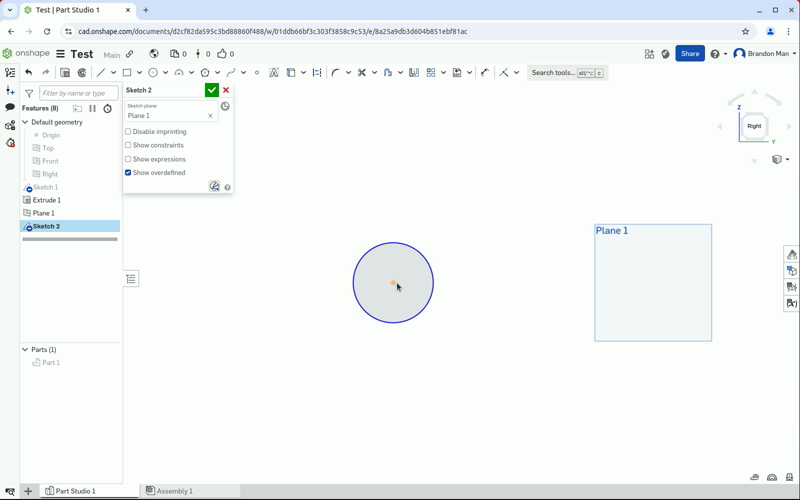
scroll(6)
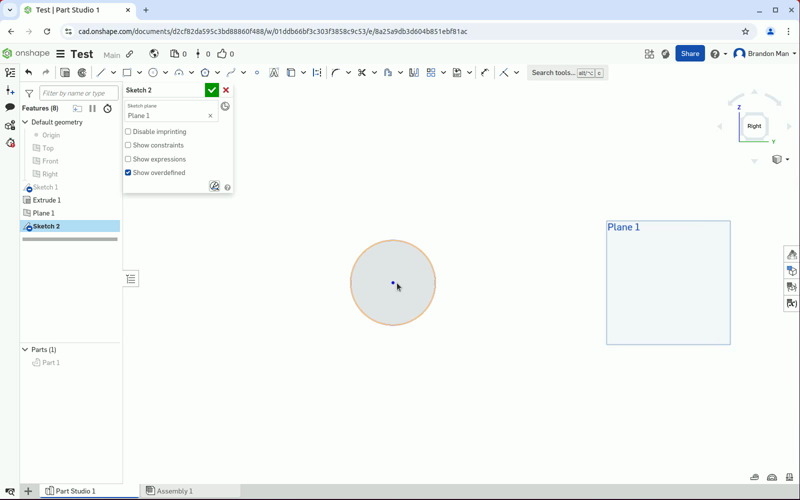
scroll(6)
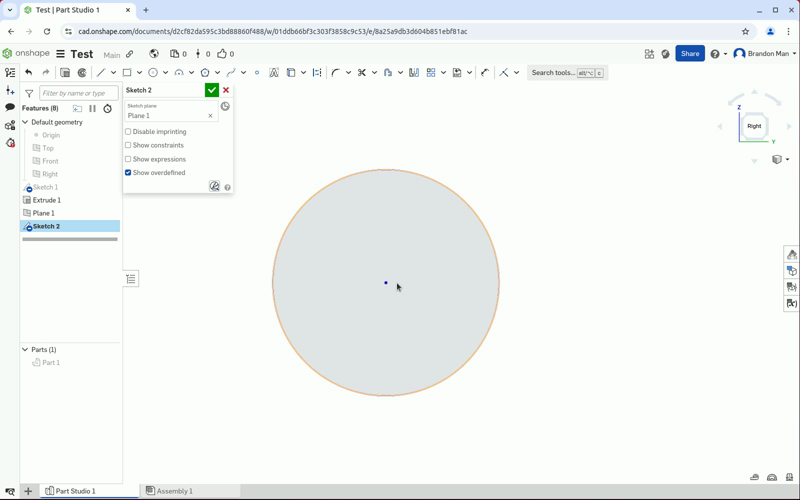
click(397, 282)
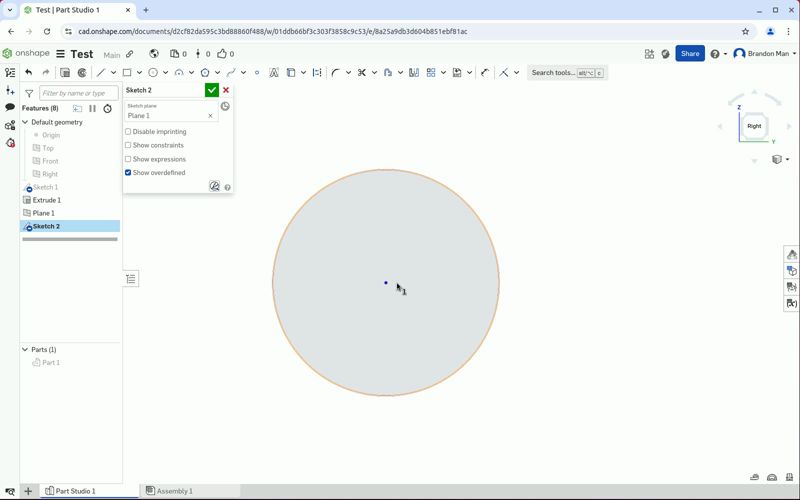
scroll(-6)
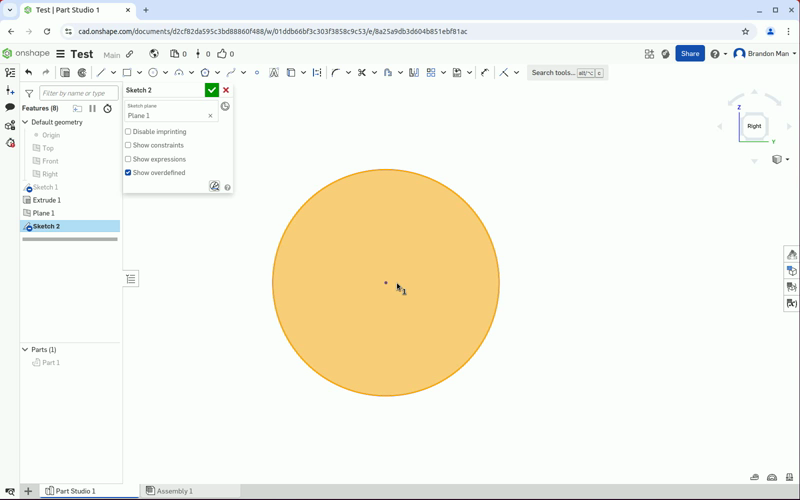
scroll(-6)
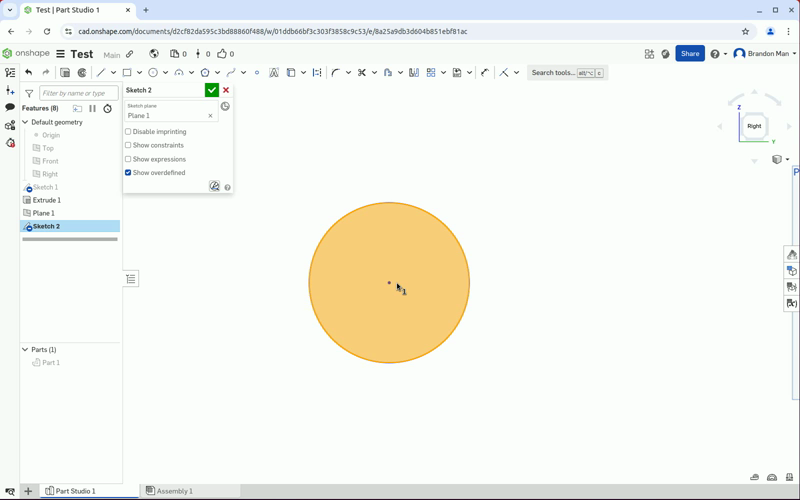
scroll(-6)
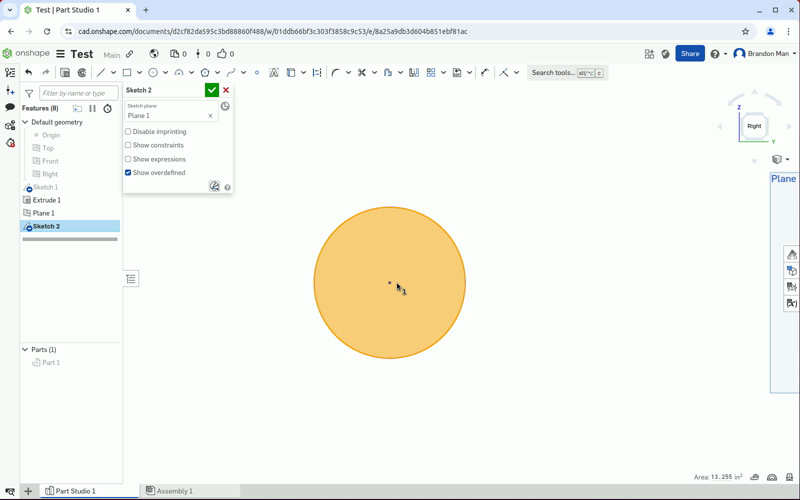
scroll(-6)
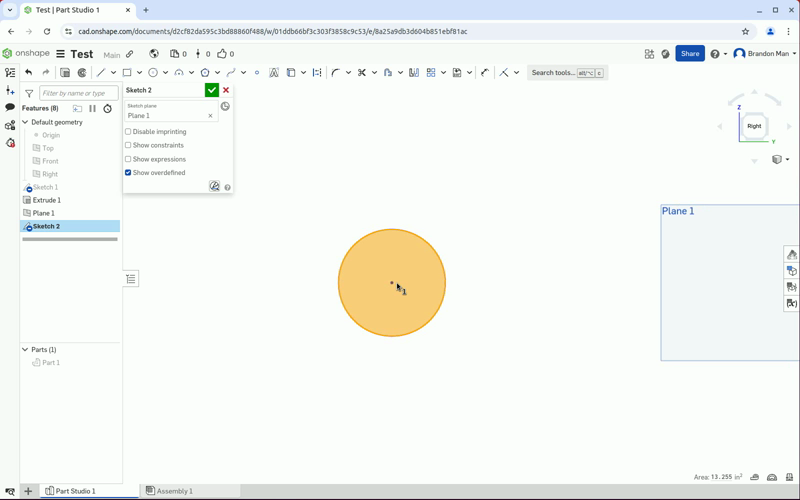
scroll(-6)
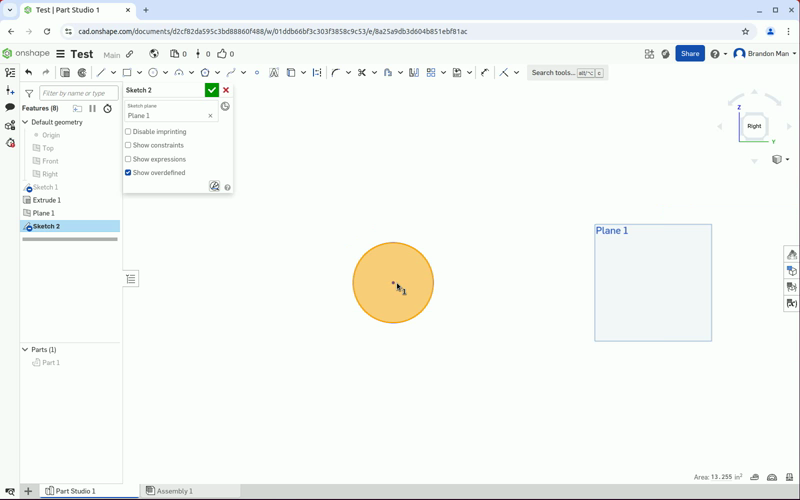
scroll(-6)
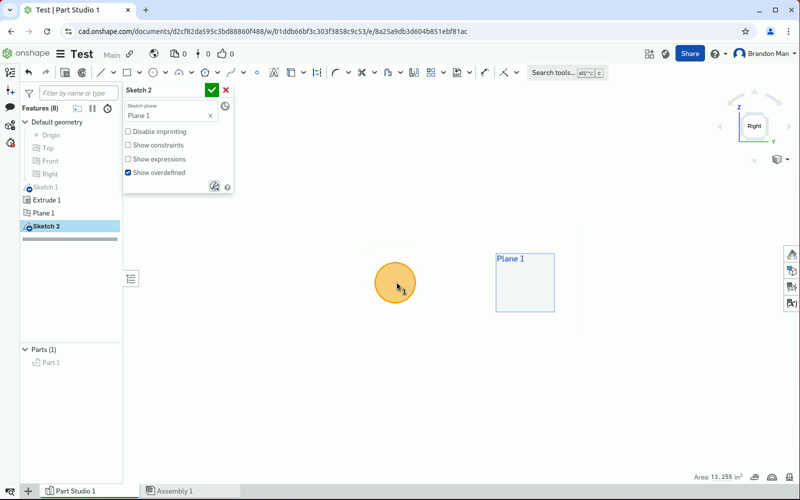
scroll(-6)
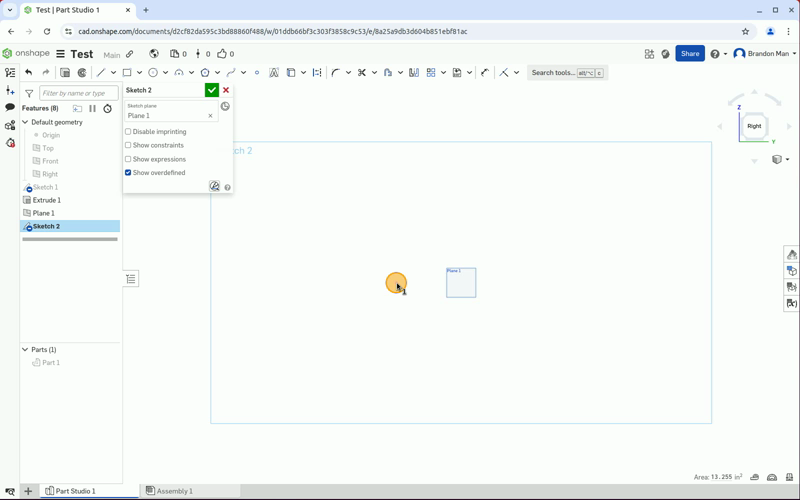
mouse_move(73, 352)
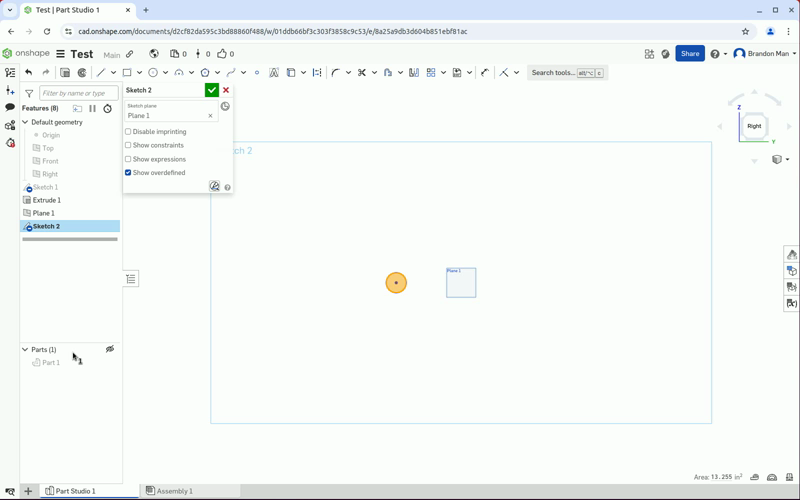
key(shift+y)
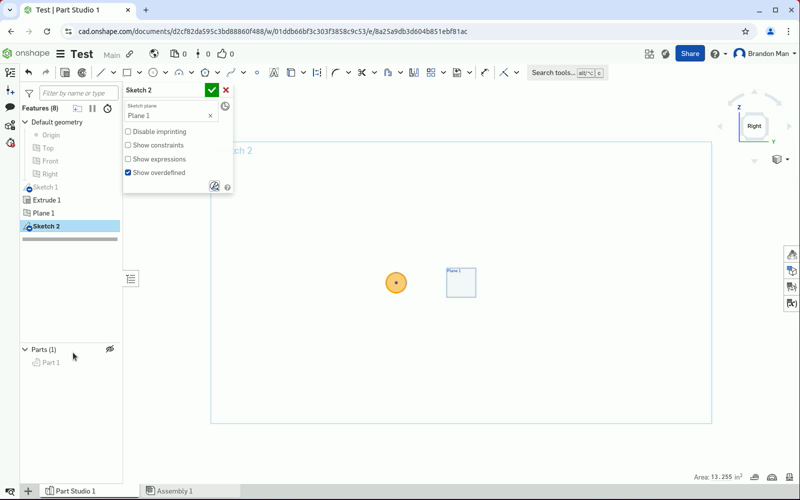
key(shift+e)
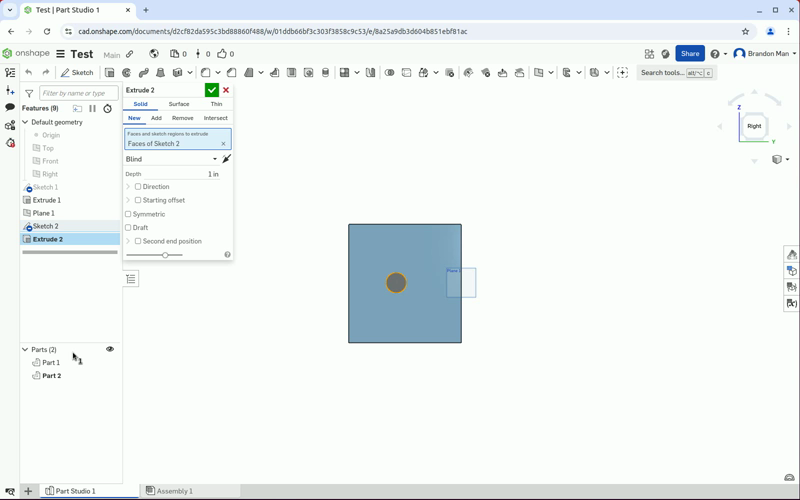
mouse_move(143, 106)
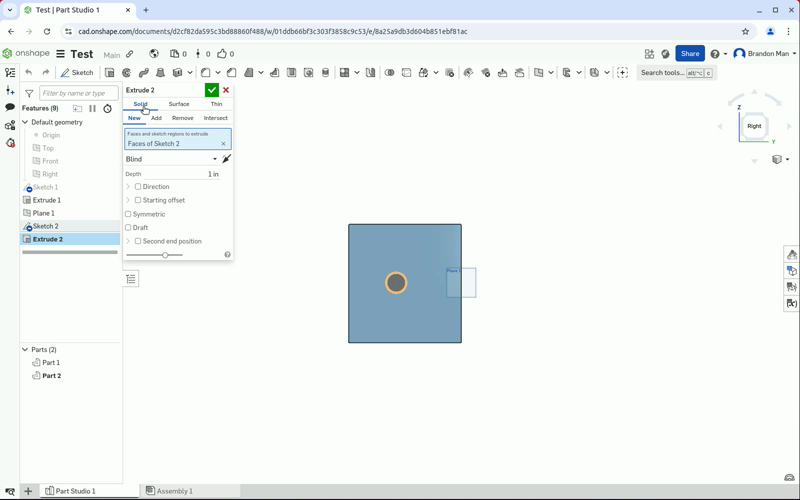
click(143, 106)
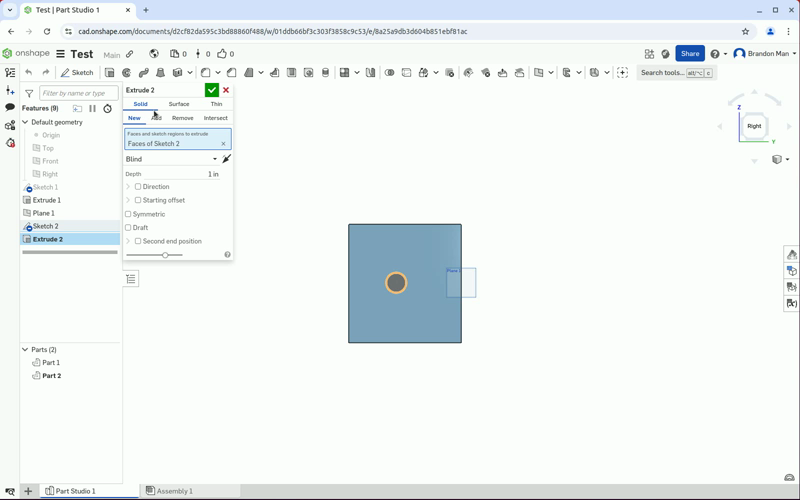
mouse_move(186, 120)
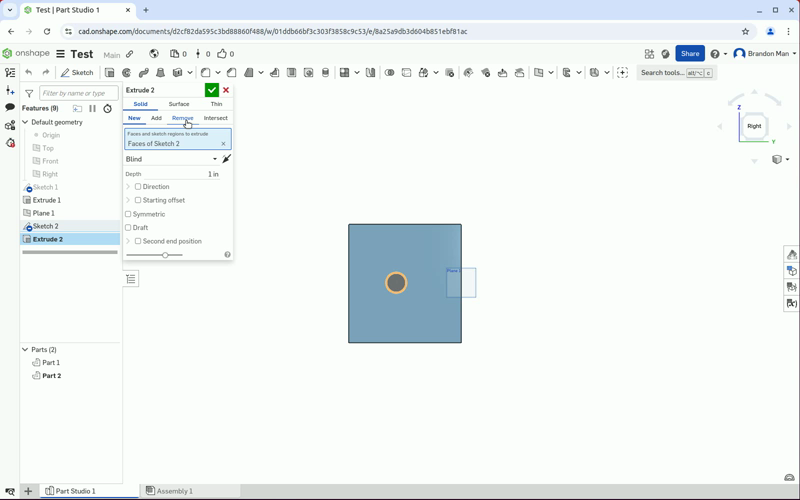
click(186, 120)
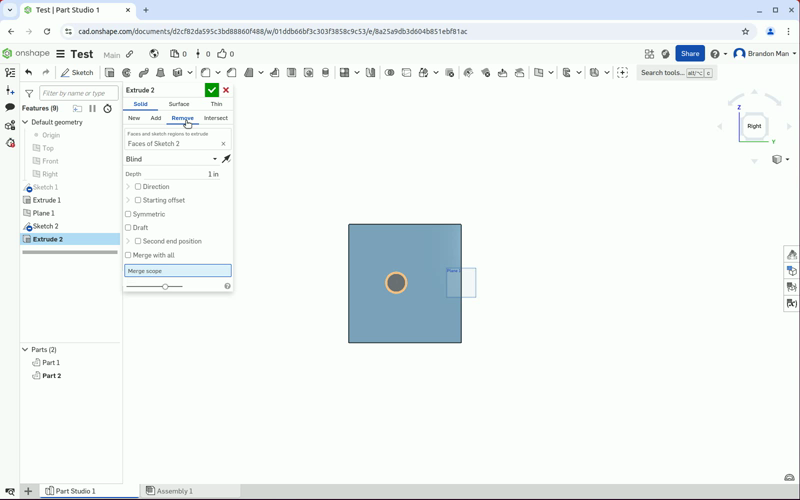
key(tab, 4)
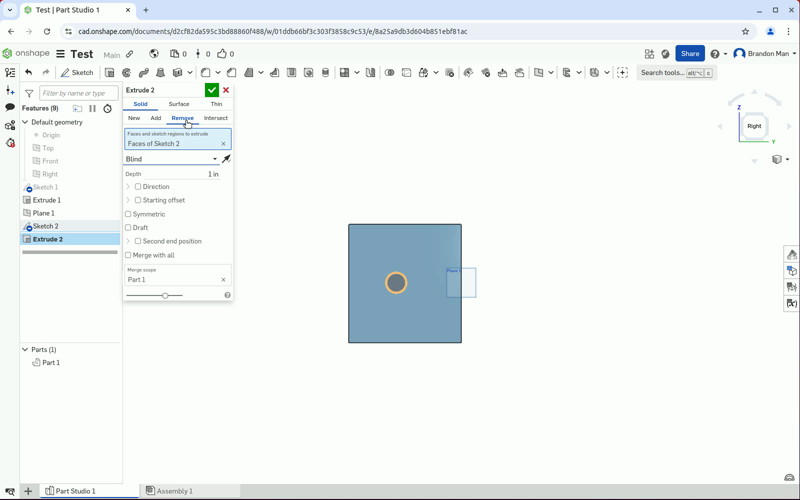
text(27.2)
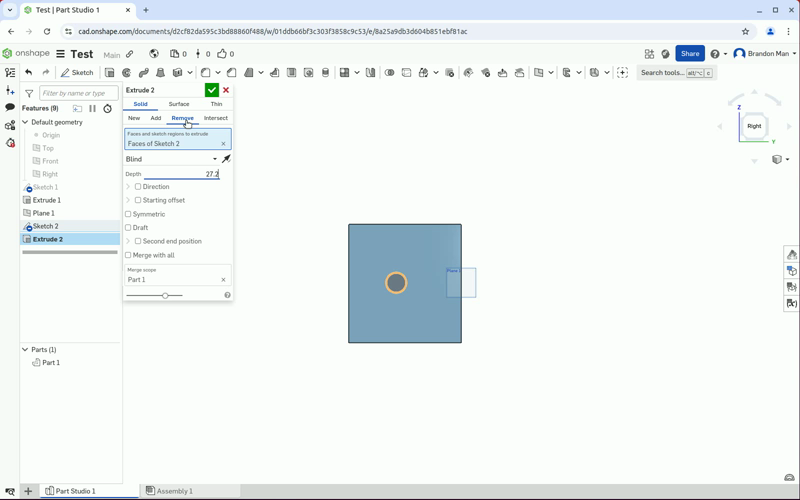
key(tab, 6)
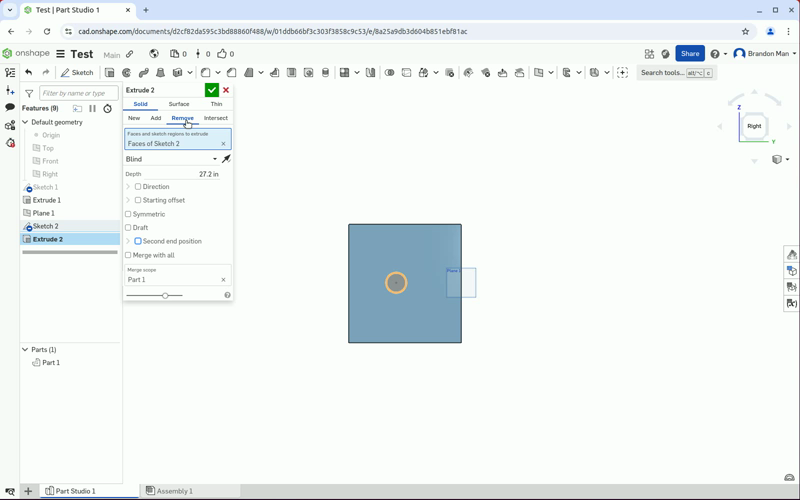
key(space)
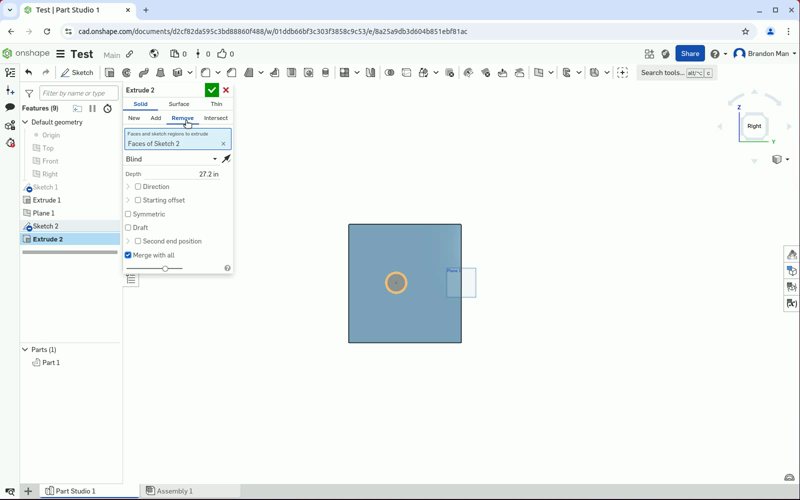
key(enter)
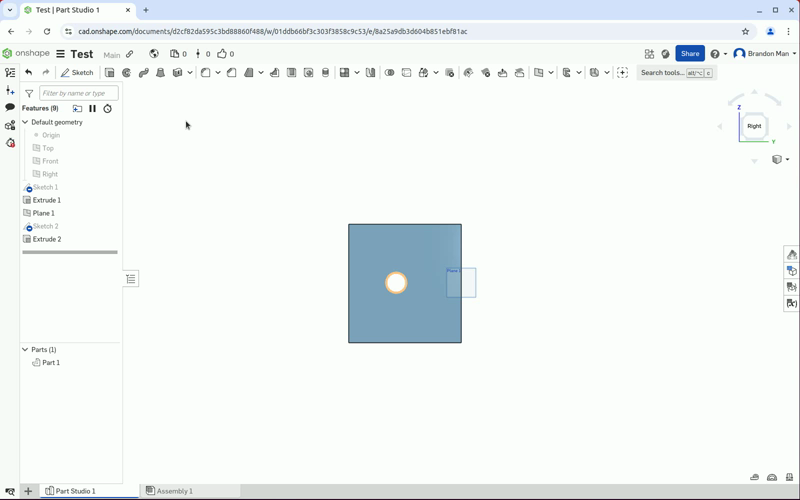
key(shift+h)
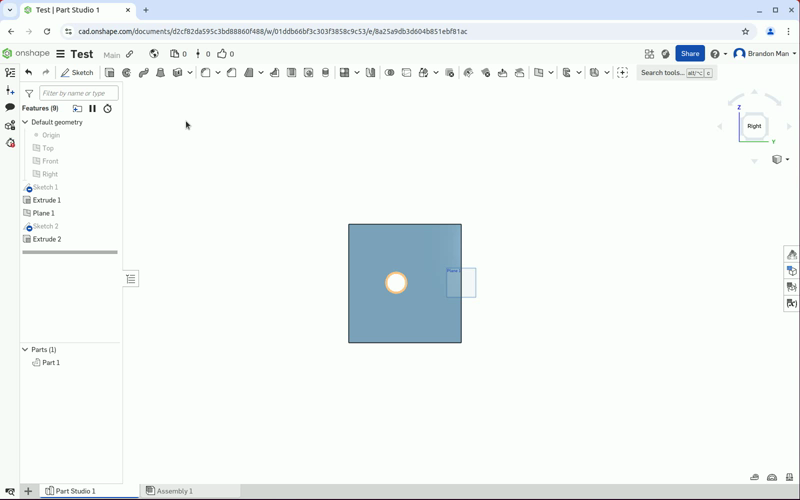
key(shift+h)
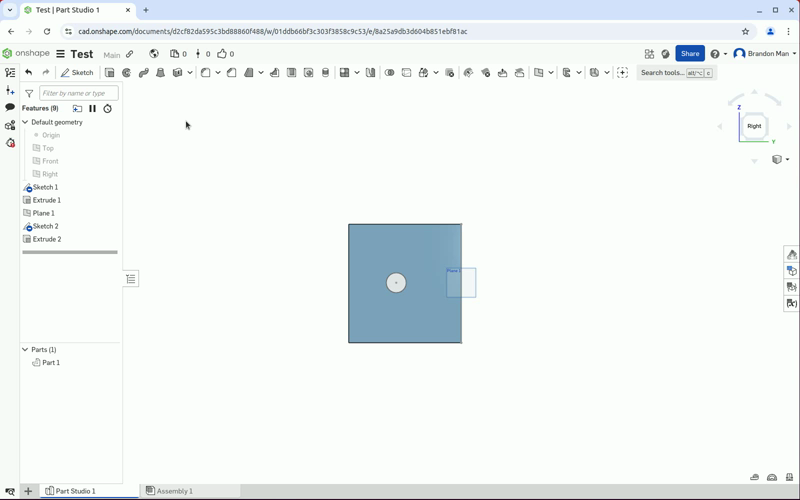
key(shift+7)
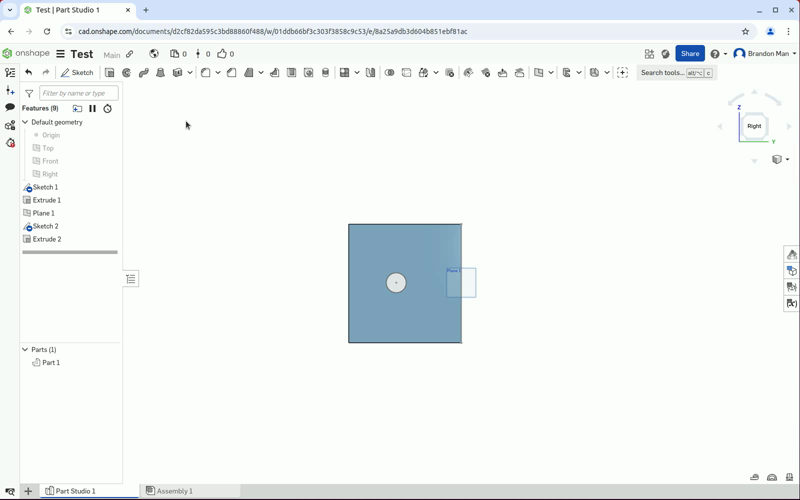
key(right, 2)
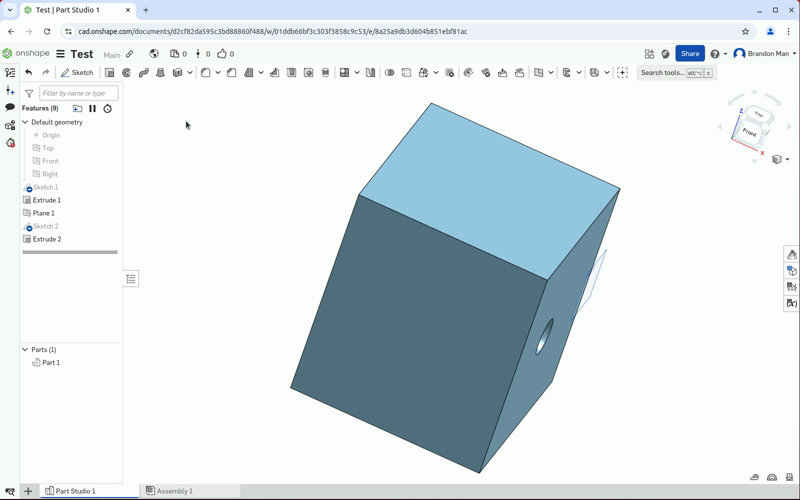
key(down, 2)
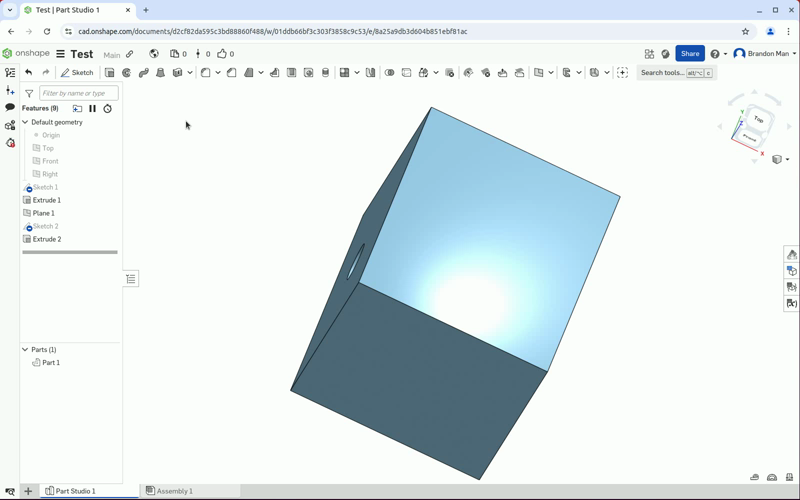
key(up, 2)
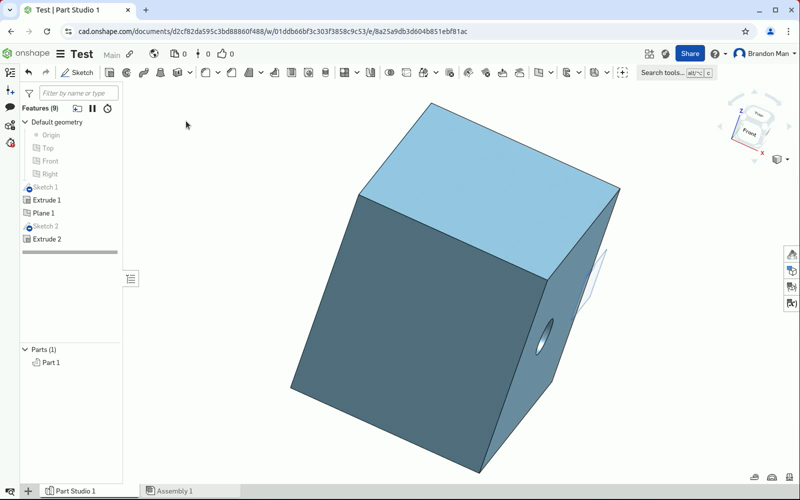
key(left, 2)
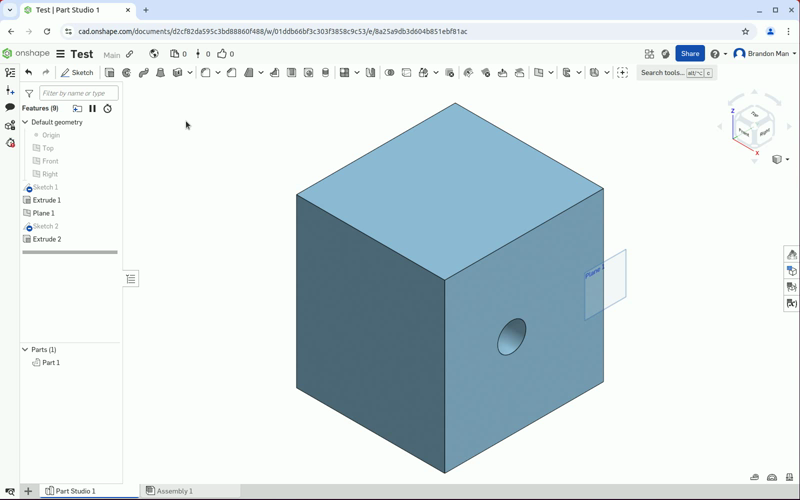
mouse_move(73, 189)
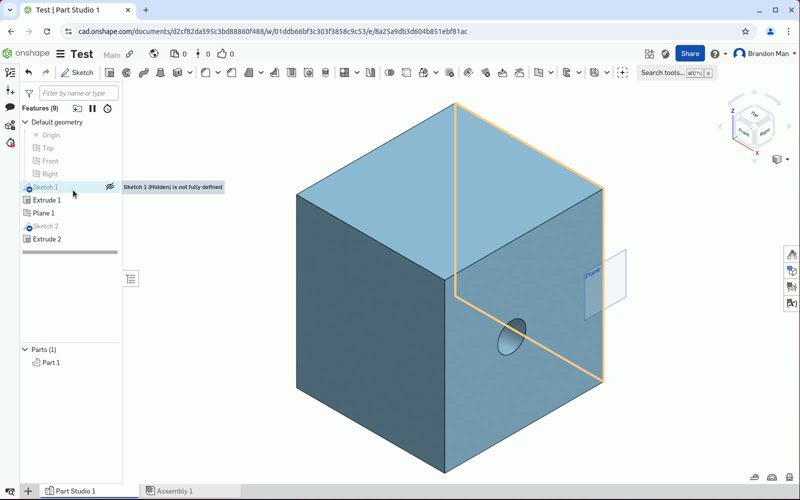
click(73, 189)